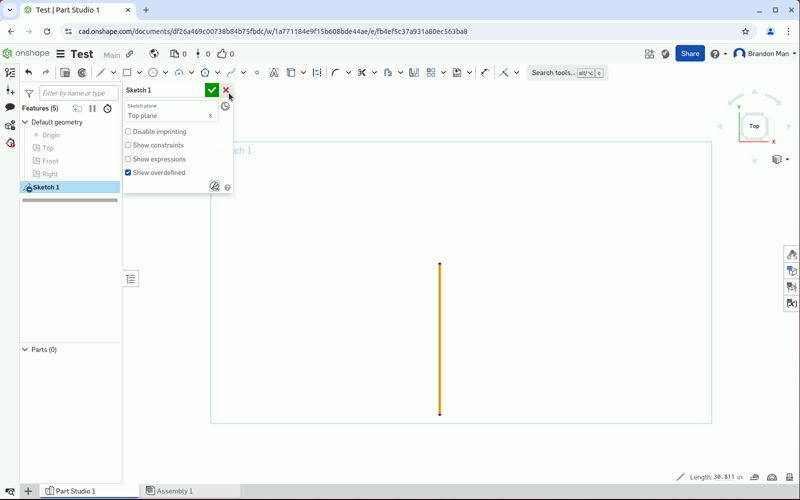
key(shift+h)
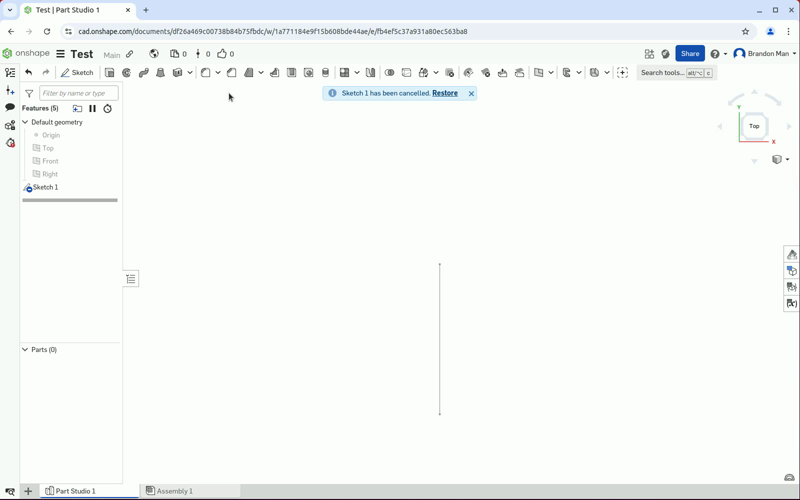
mouse_move(73, 352)
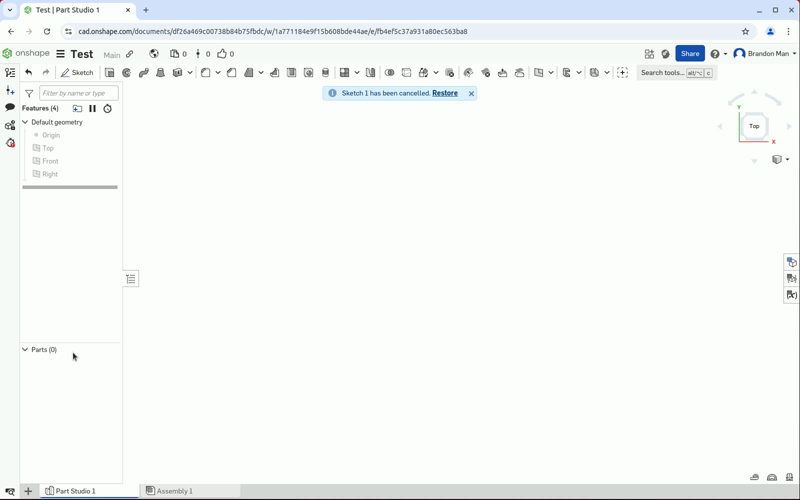
key(y)
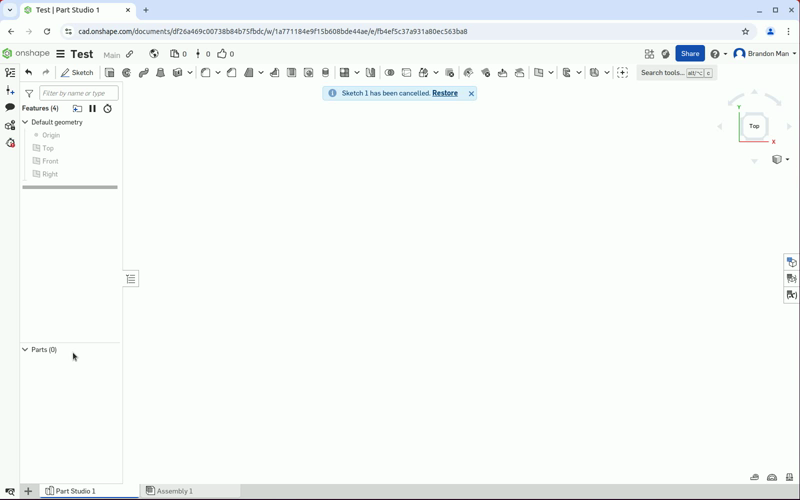
key(shift+p)
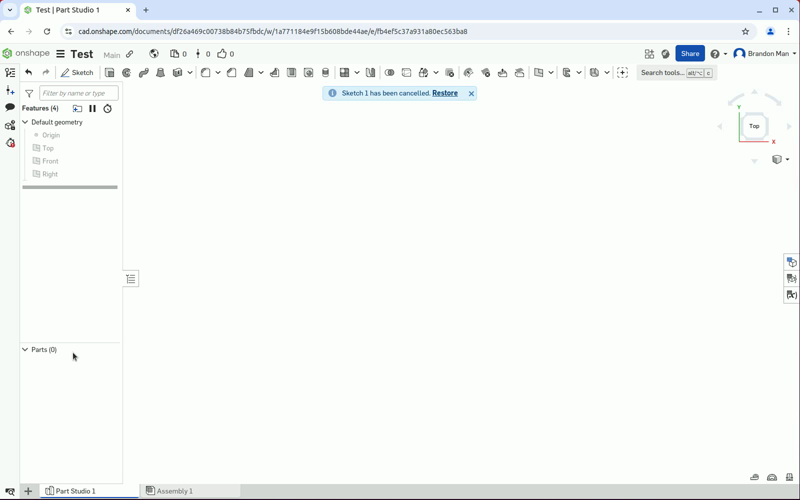
key(space)
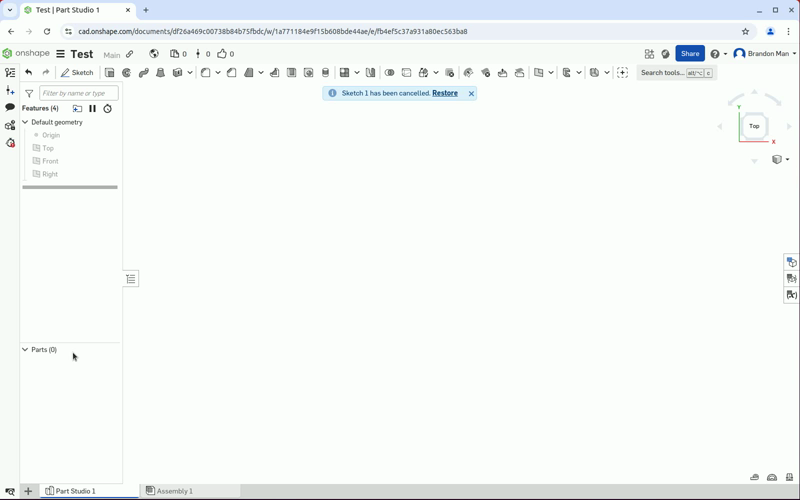
key_down(shift)
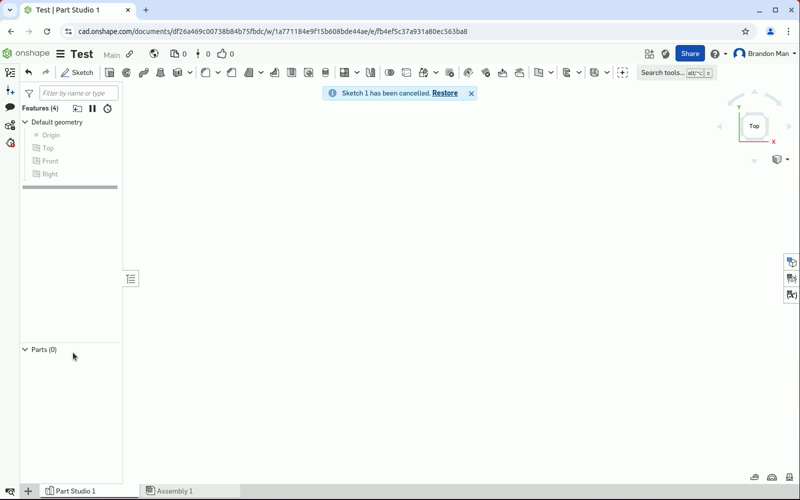
key(up)
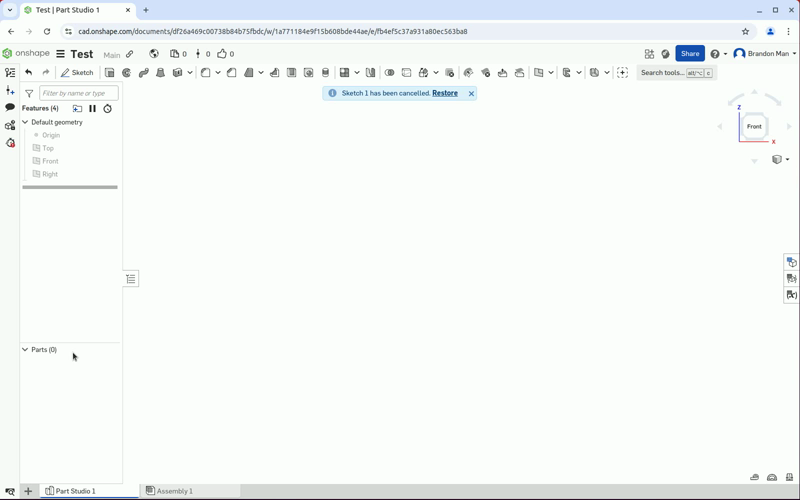
key_up(shift)
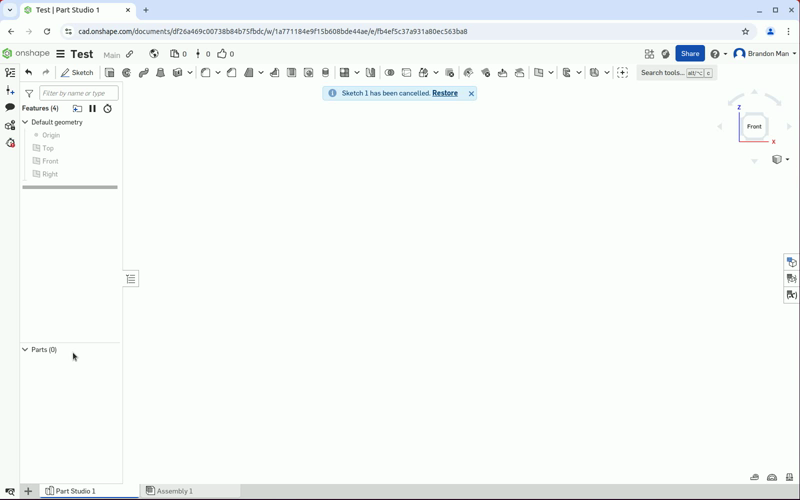
mouse_move(73, 352)
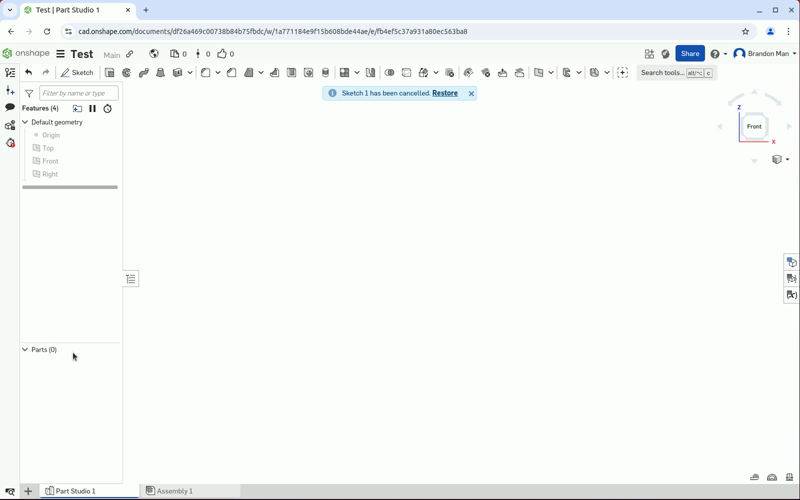
key(shift+y)
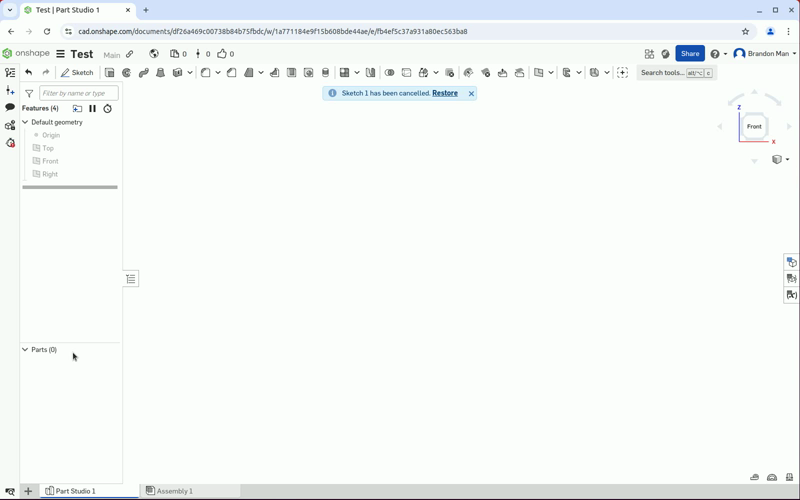
key(shift+s)
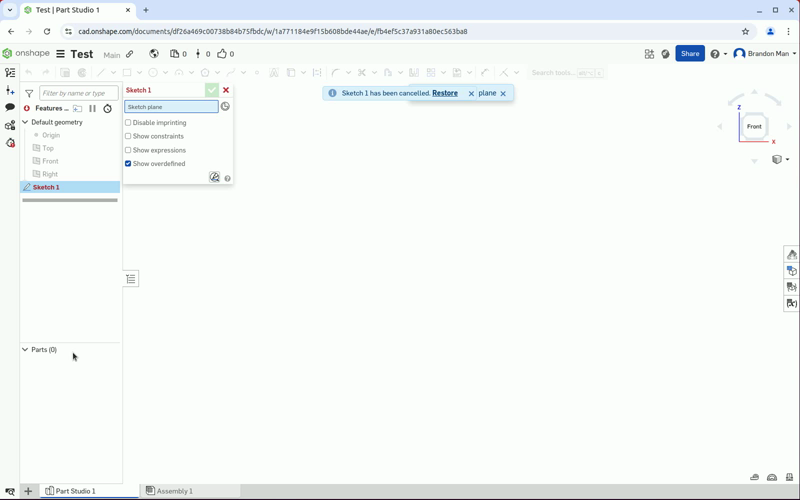
mouse_move(73, 163)
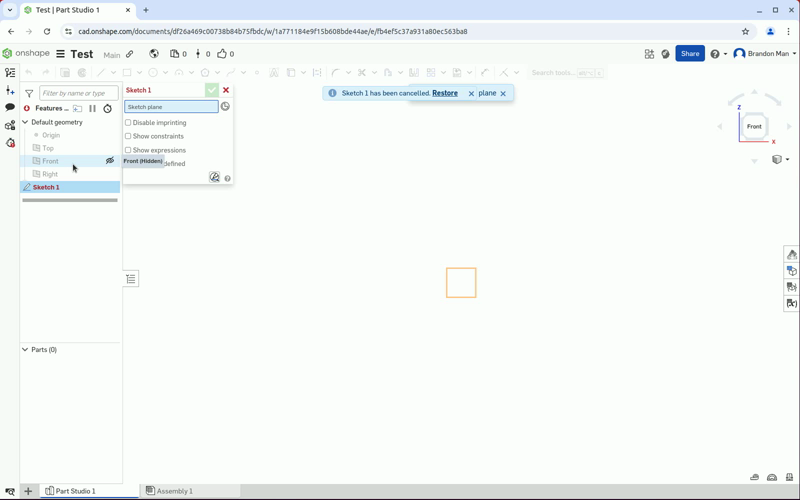
click(73, 163)
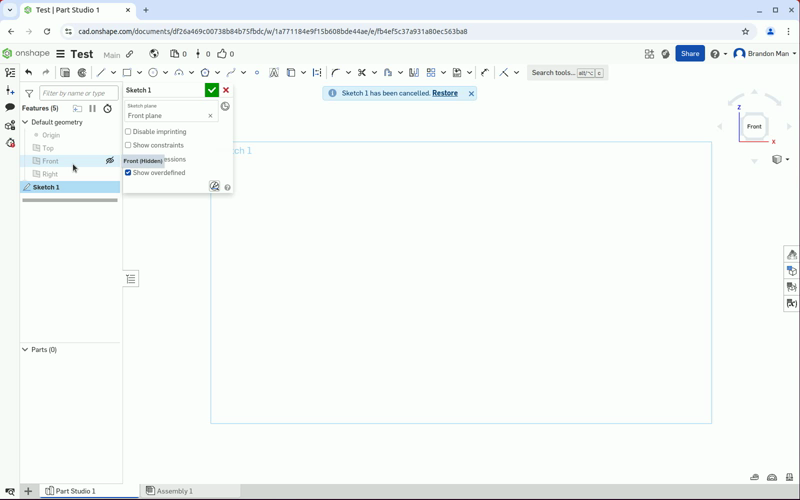
mouse_move(73, 352)
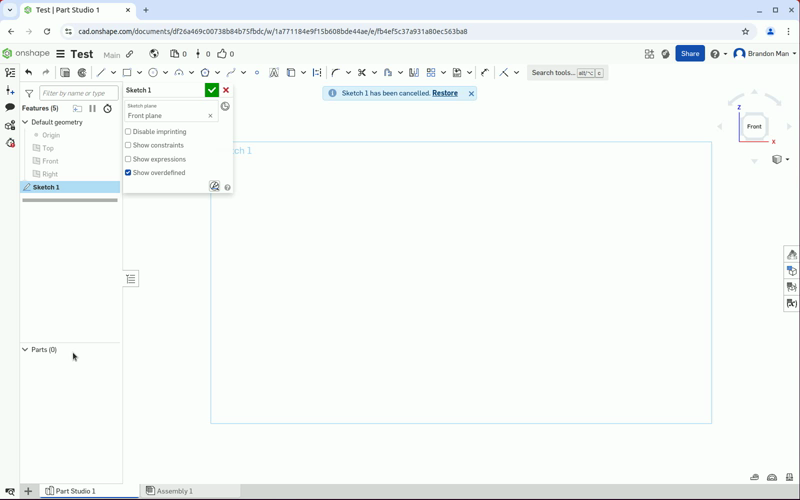
key(y)
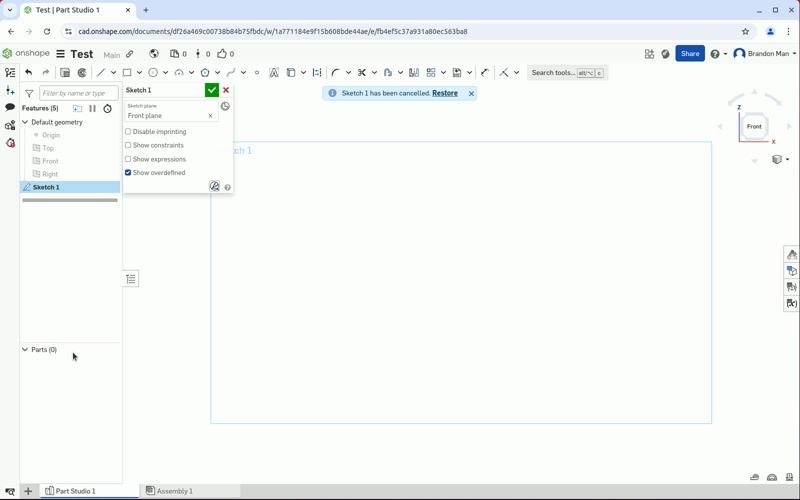
key(c)
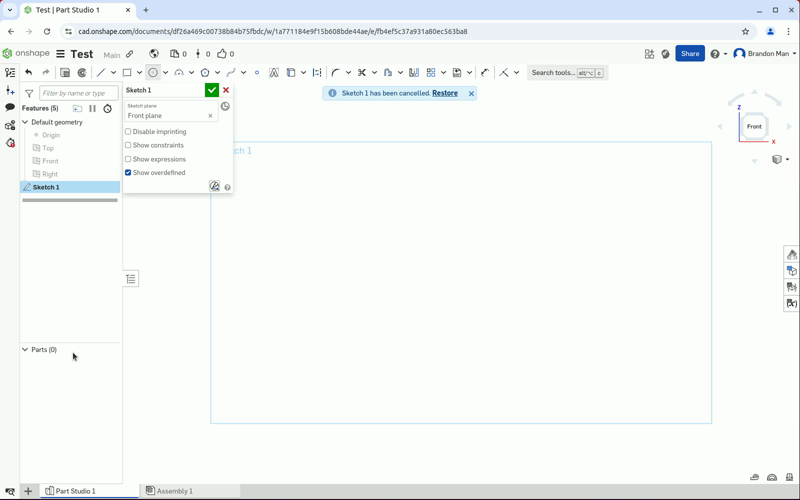
key_down(shift)
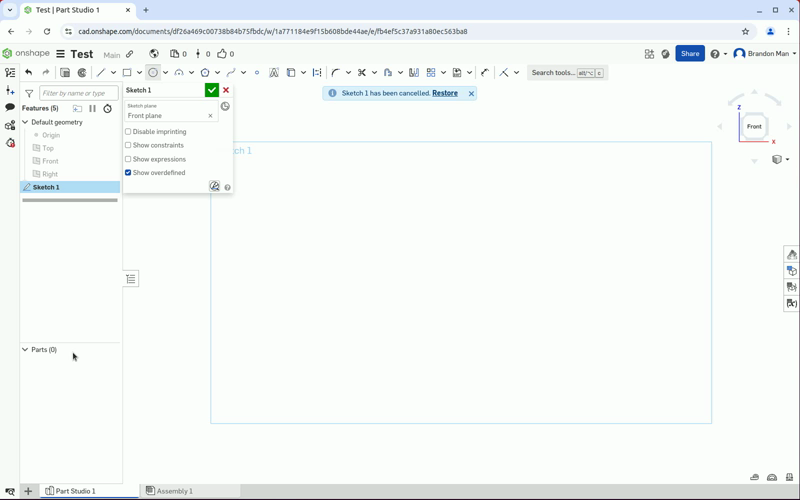
mouse_move(460, 282)
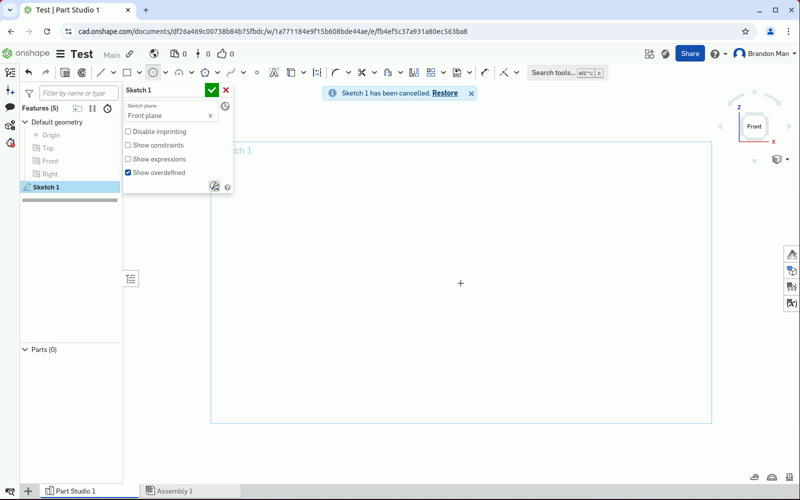
click(460, 282)
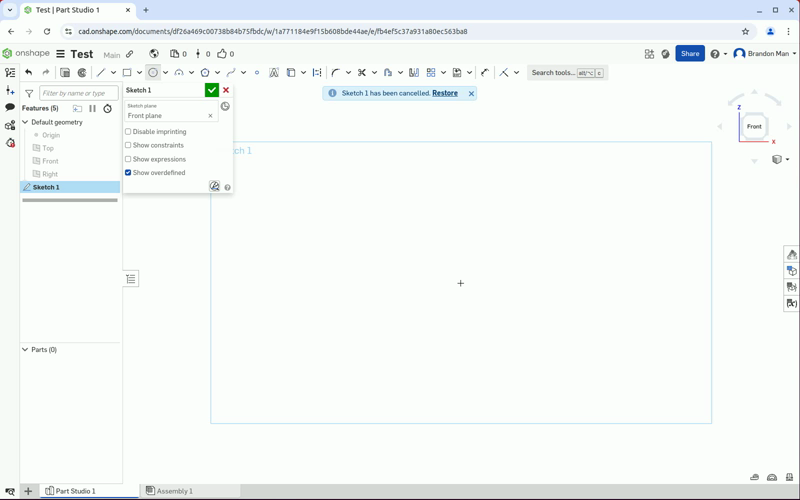
key_up(shift)
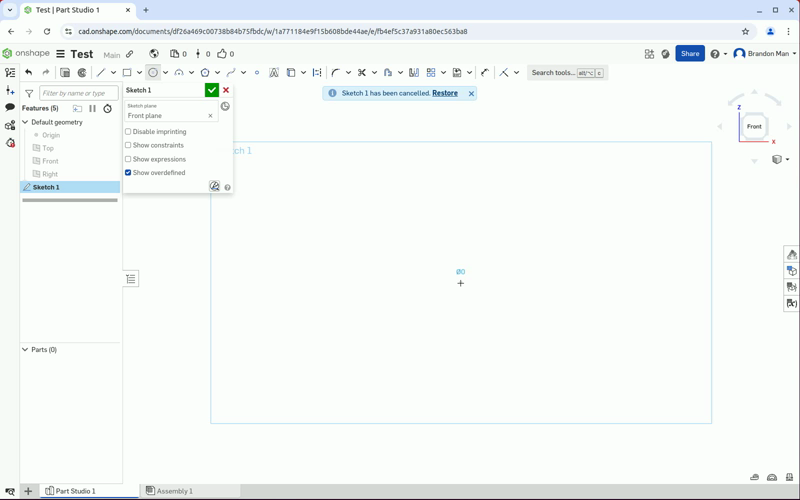
mouse_move(505, 282)
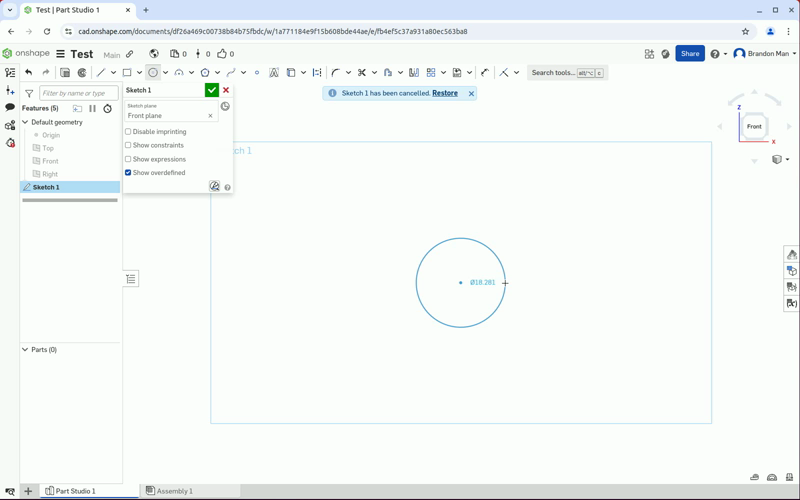
click(505, 282)
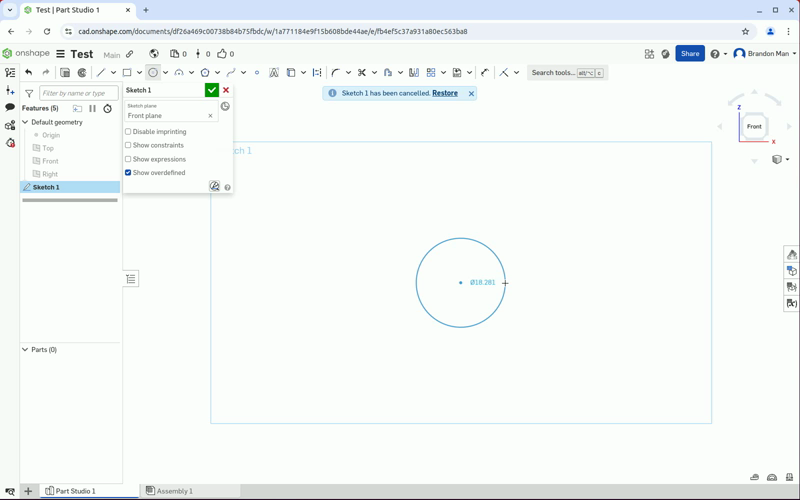
key(esc)
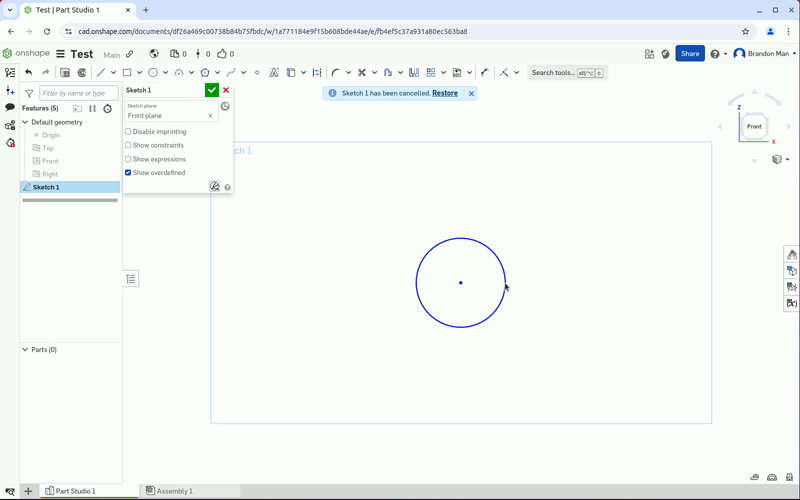
key(c)
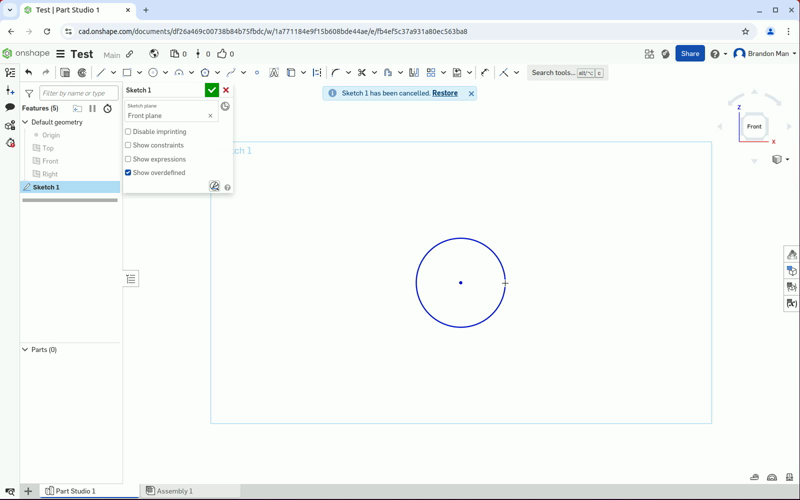
key_down(shift)
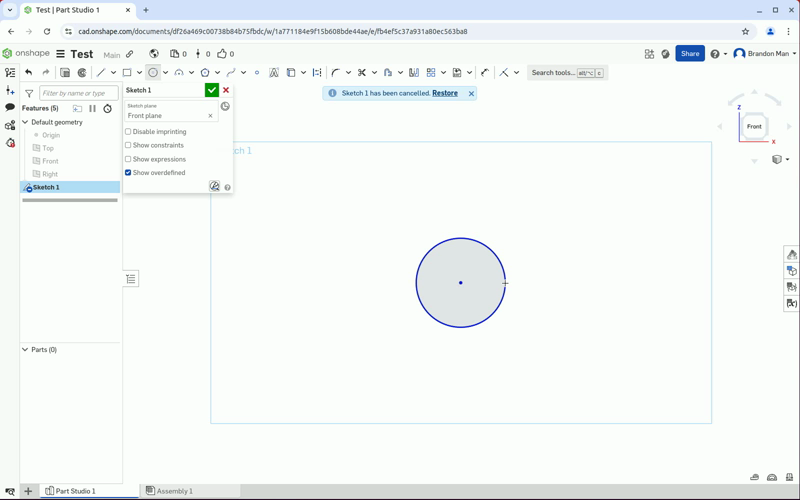
mouse_move(460, 282)
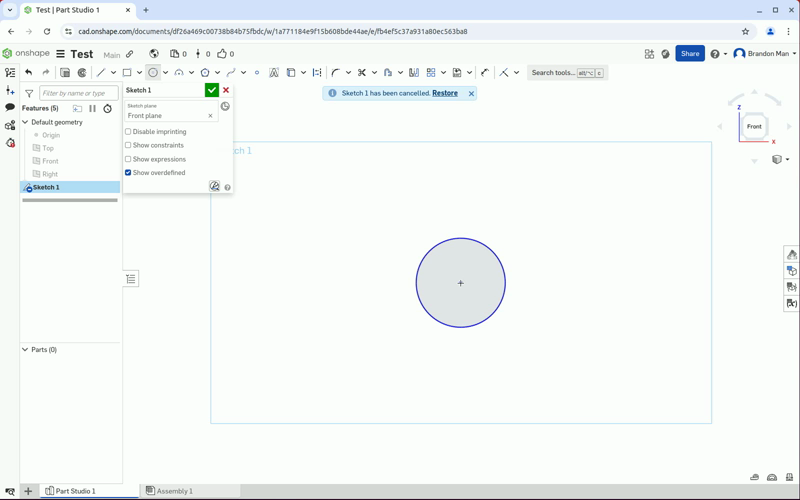
click(460, 282)
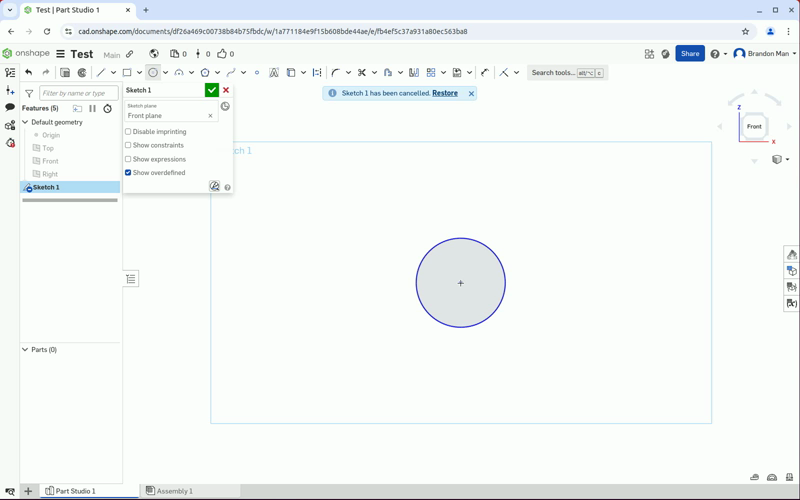
key_up(shift)
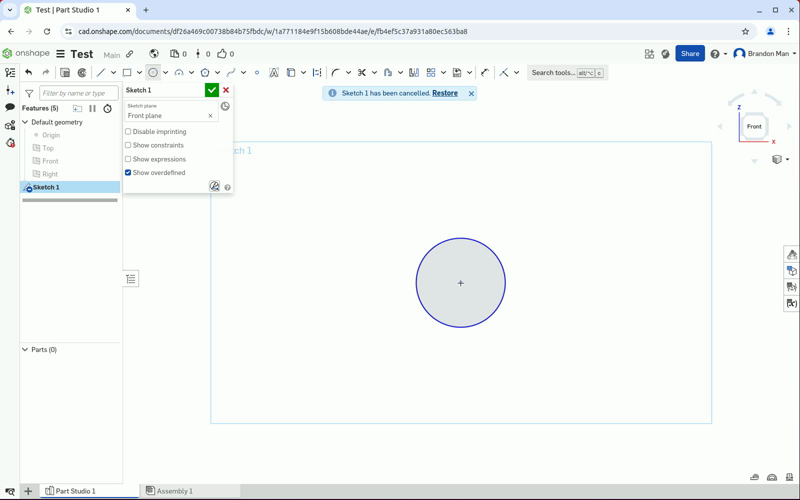
mouse_move(478, 282)
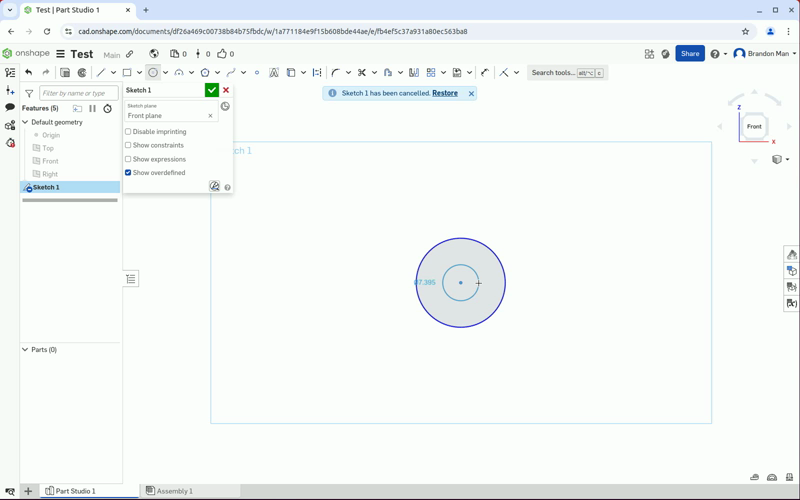
click(478, 282)
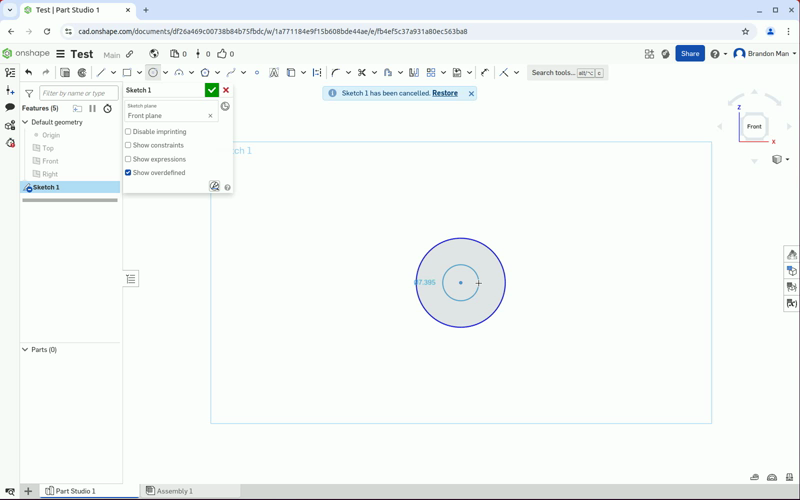
key(esc)
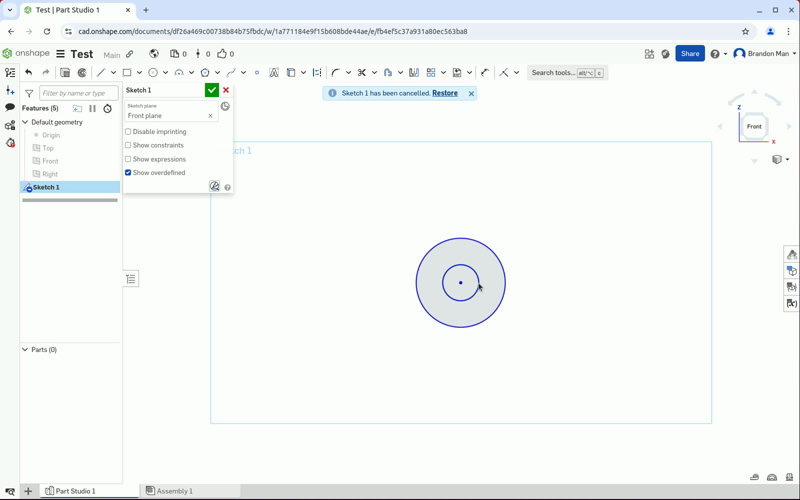
mouse_move(478, 257)
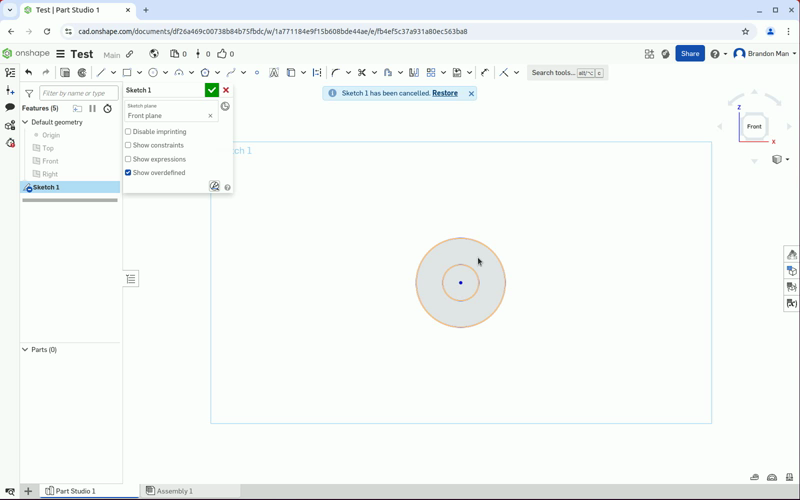
click(478, 257)
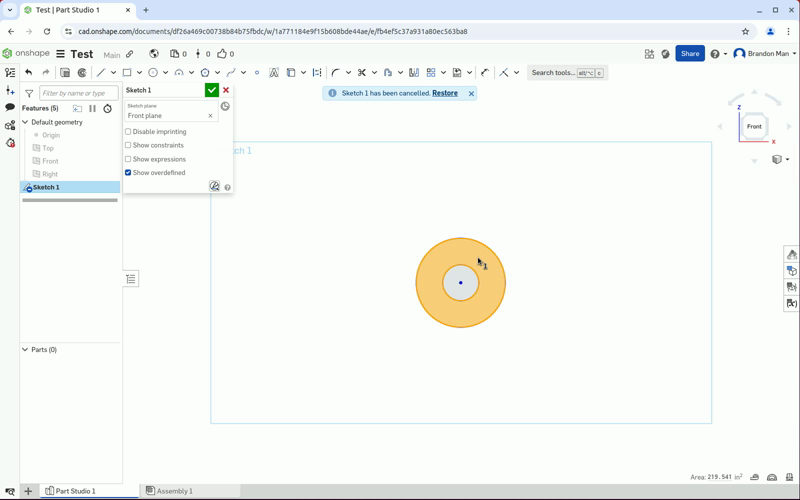
mouse_move(73, 352)
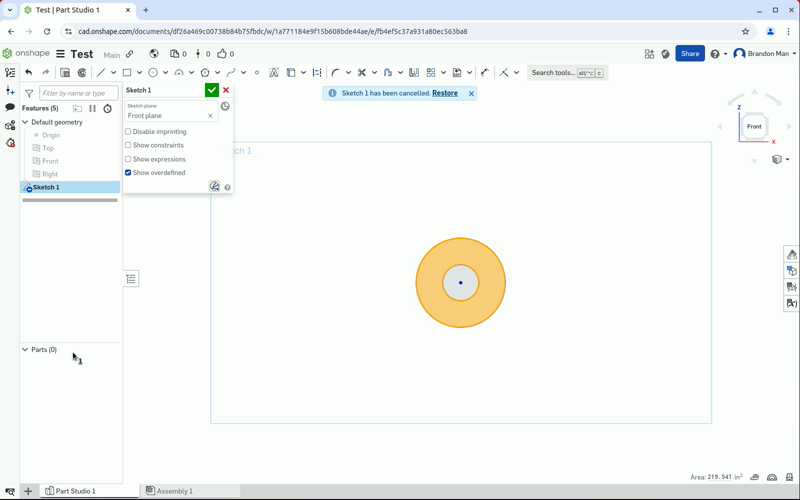
key(shift+y)
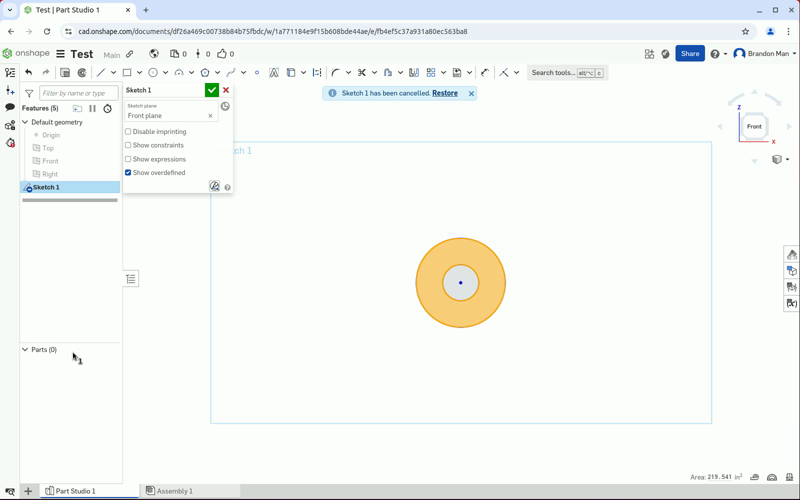
key(shift+e)
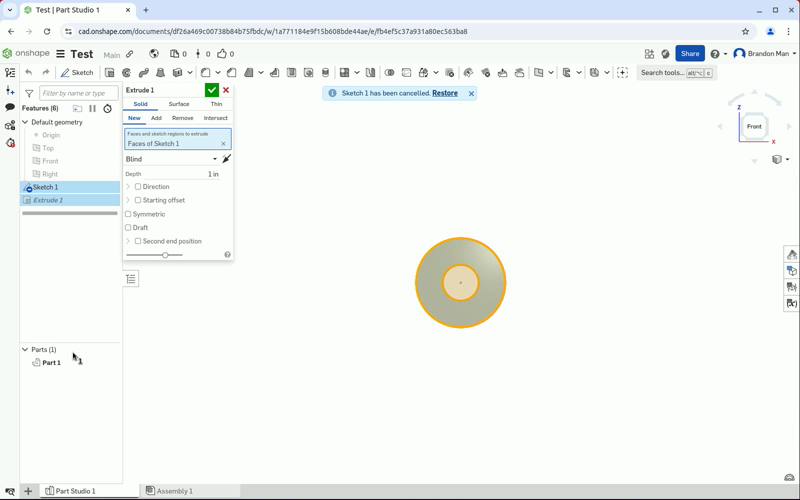
mouse_move(143, 106)
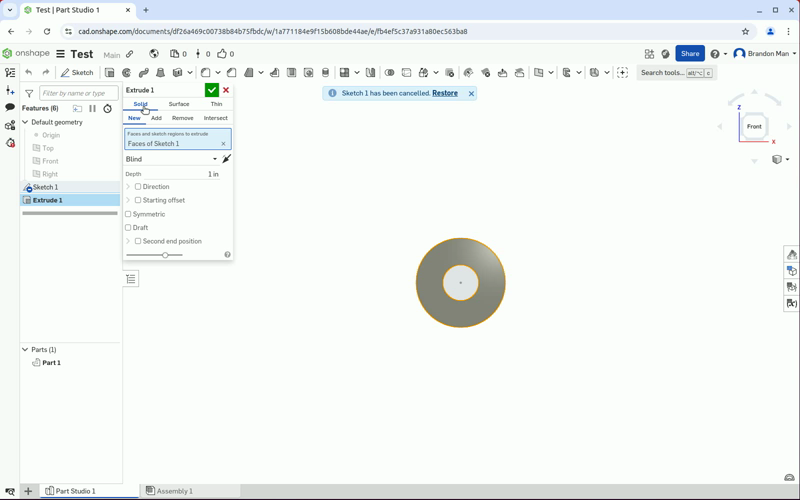
click(143, 106)
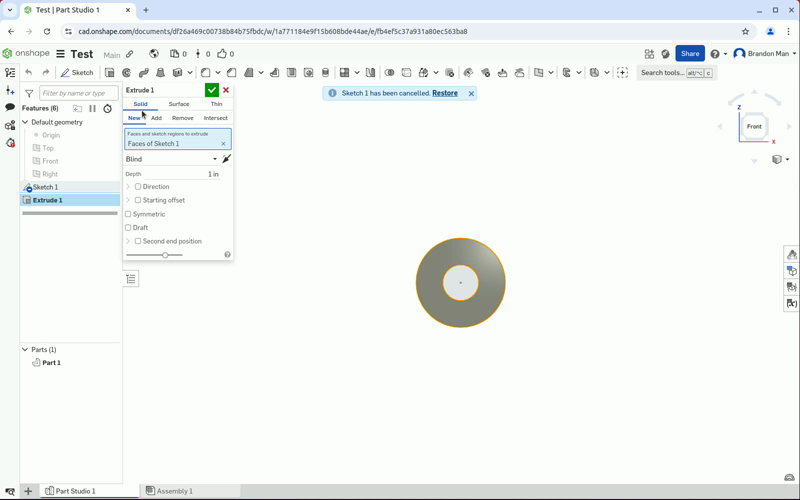
mouse_move(137, 120)
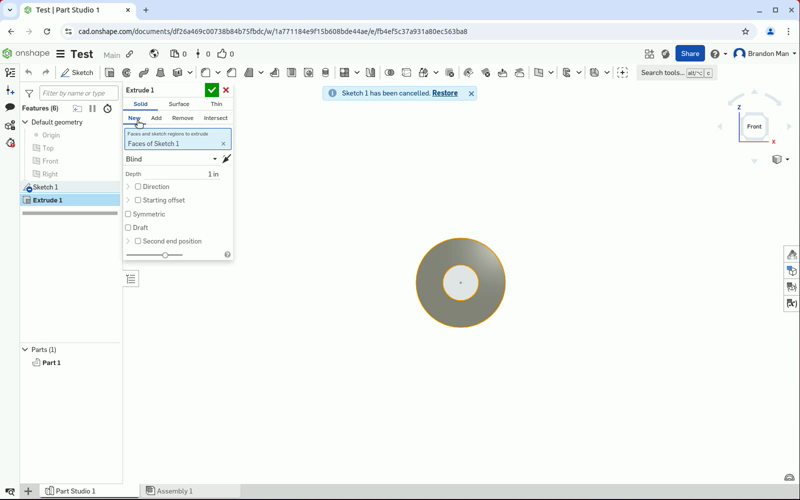
click(137, 120)
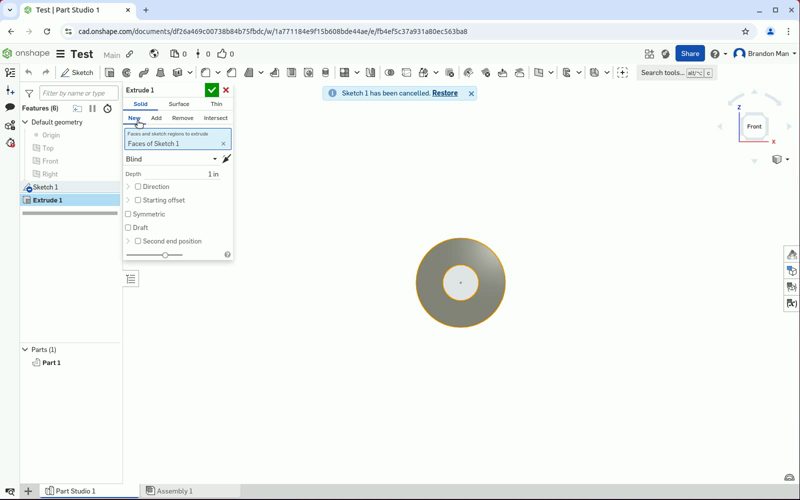
key(tab, 4)
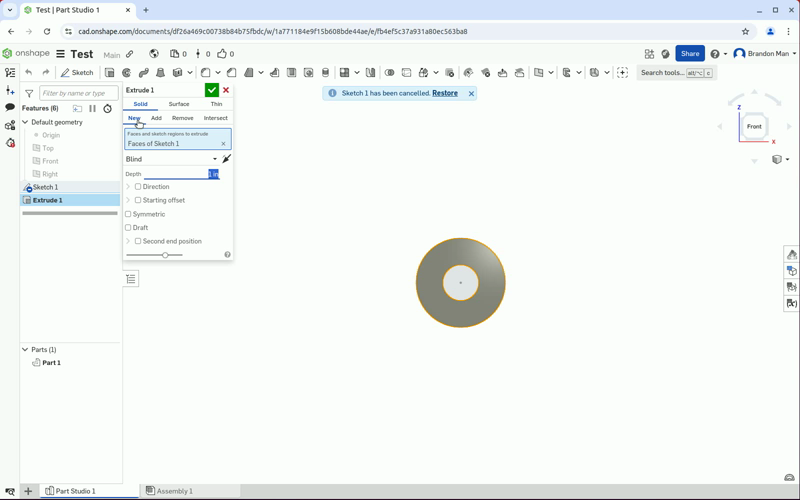
text(3.611)
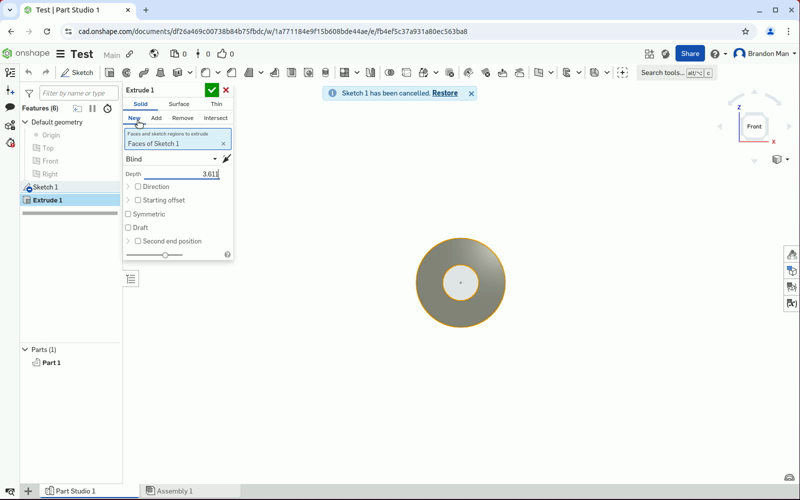
key(enter)
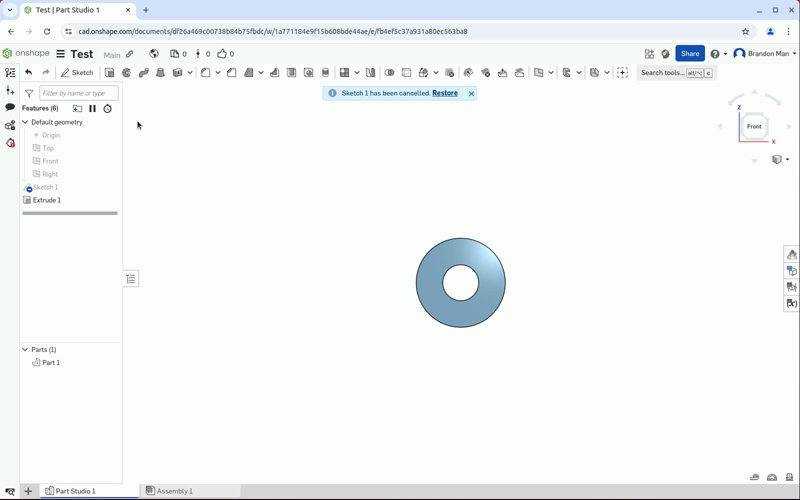
key(shift+h)
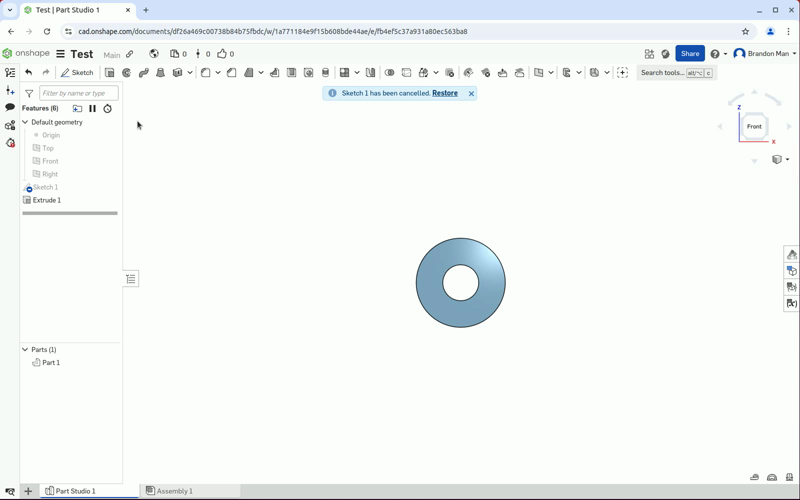
key(shift+h)
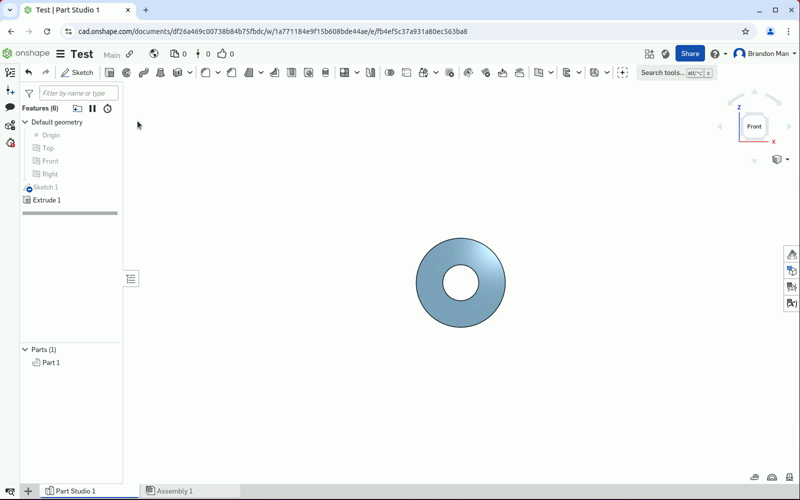
mouse_move(73, 189)
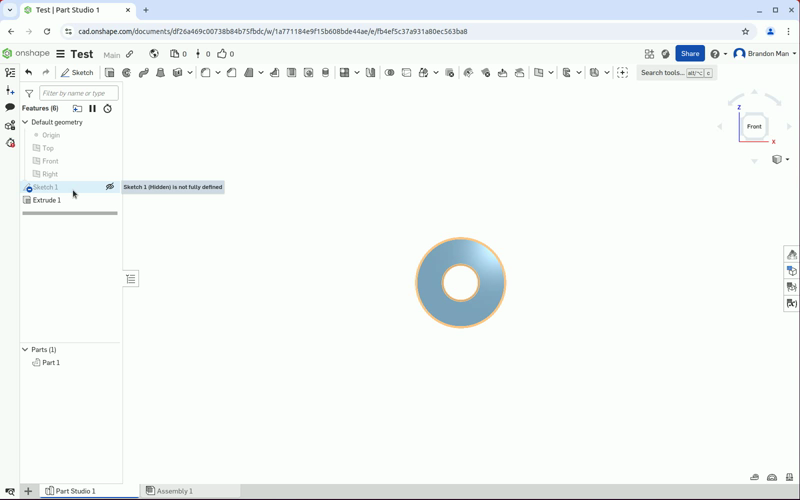
click(73, 189)
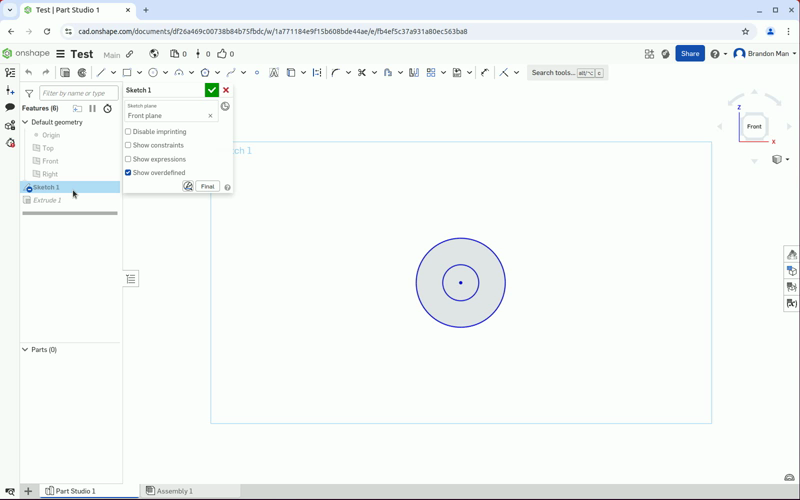
mouse_move(229, 92)
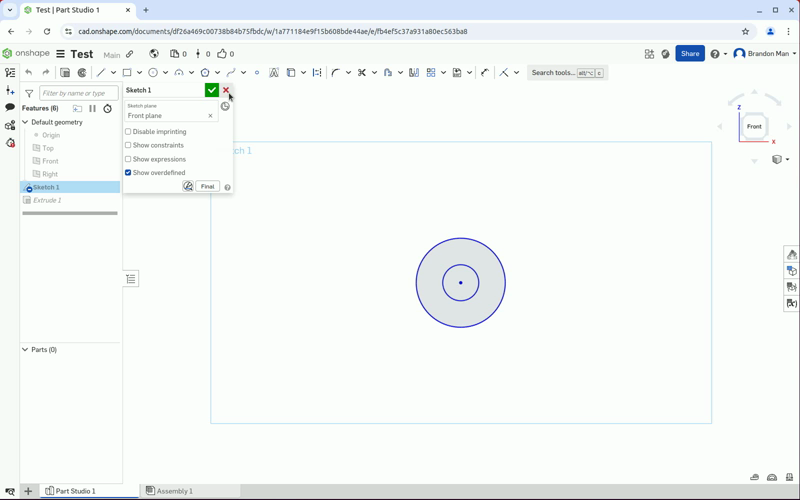
click(229, 92)
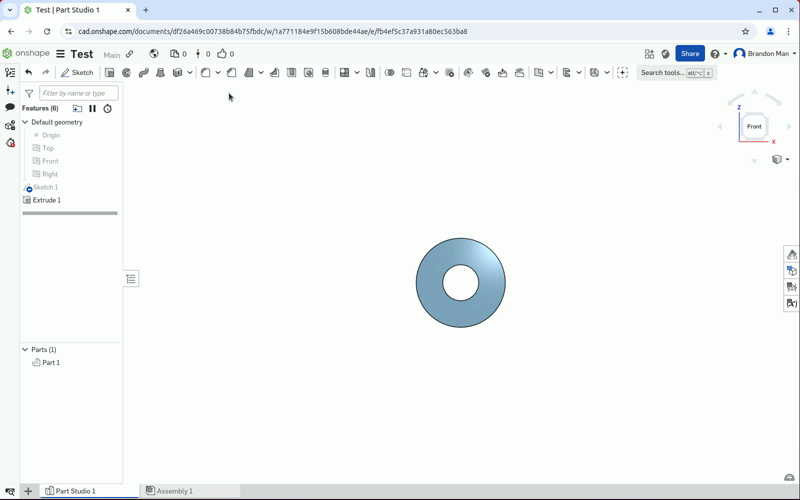
mouse_move(541, 75)
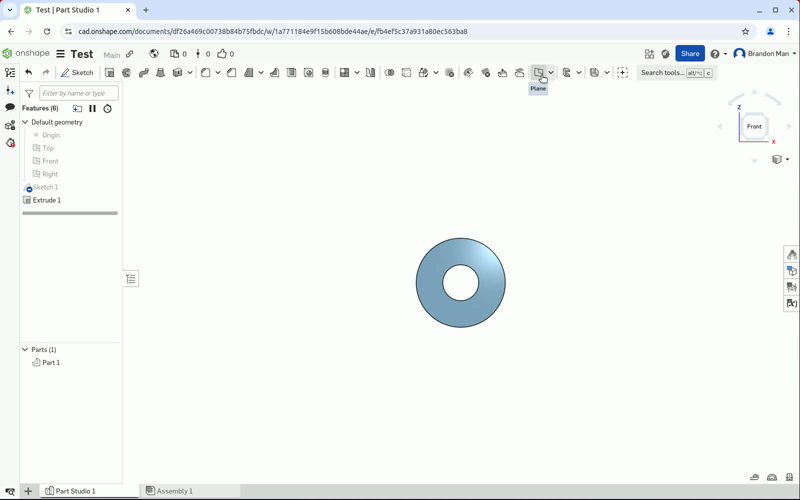
click(541, 75)
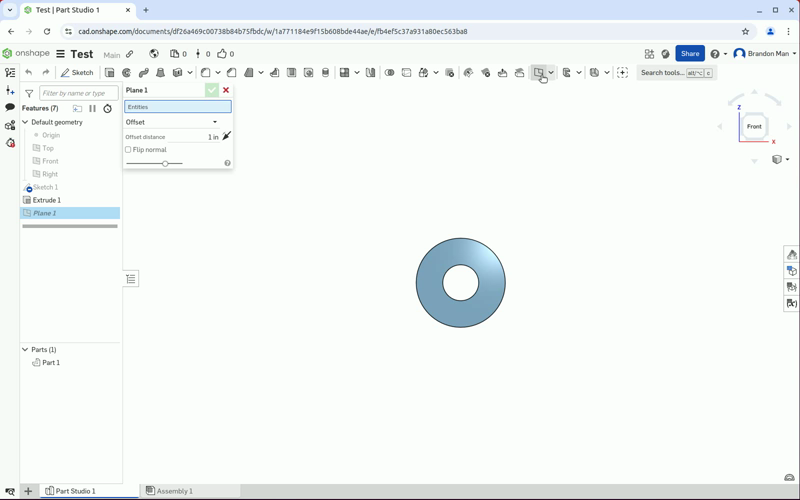
mouse_move(73, 163)
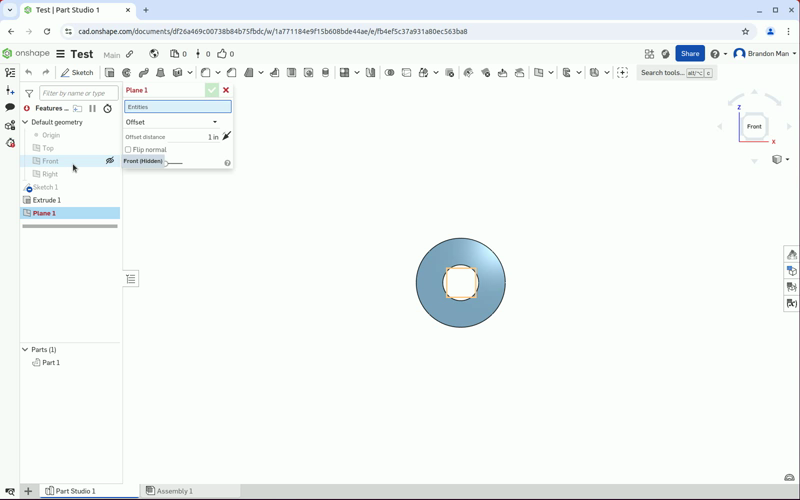
click(73, 163)
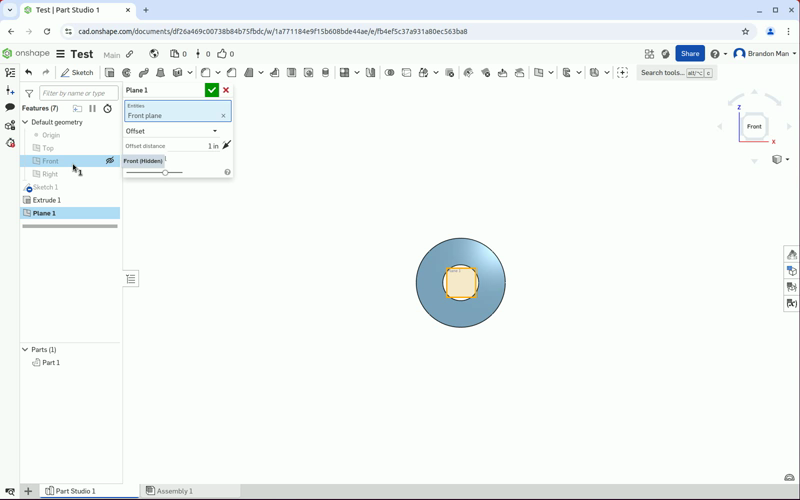
key(tab, 2)
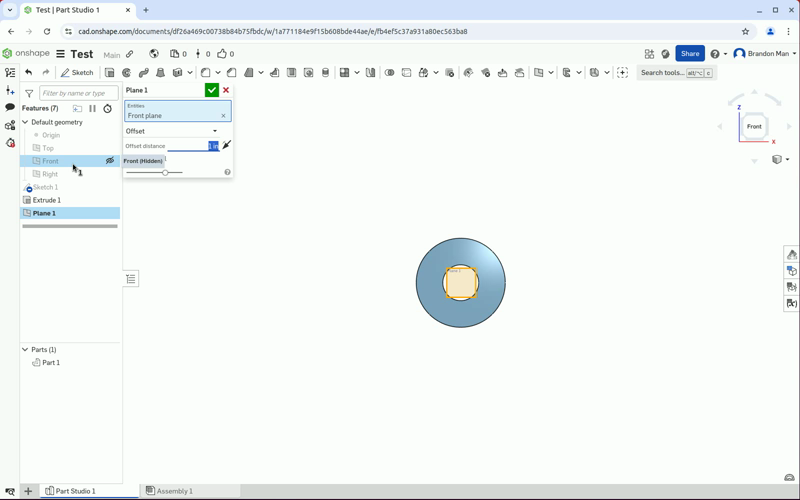
text(3.605)
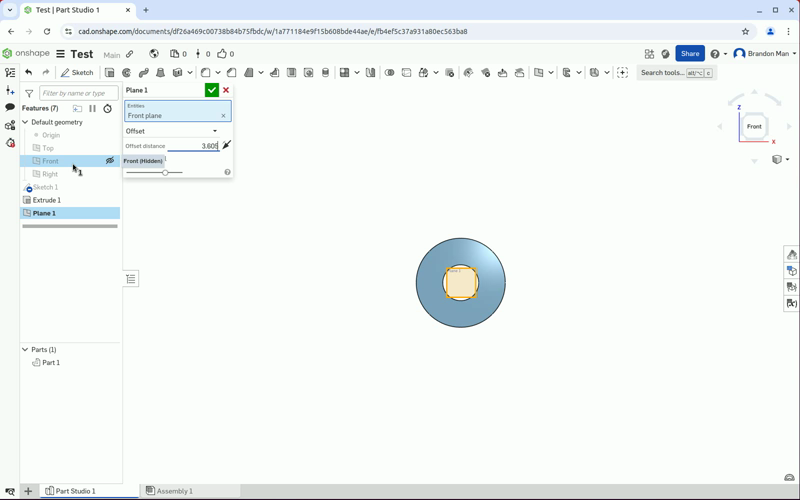
key(enter, 2)
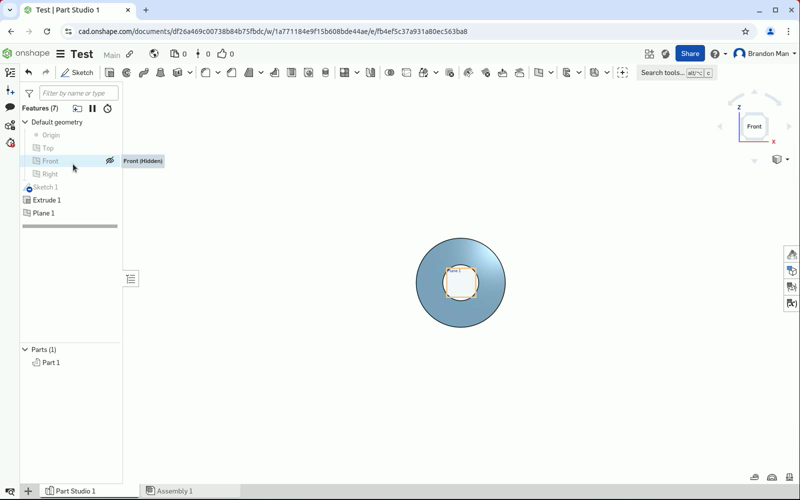
key(shift+s)
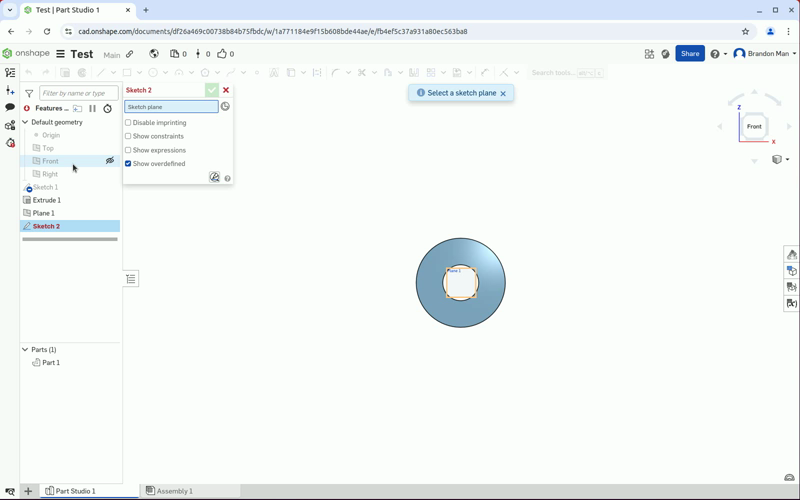
mouse_move(73, 215)
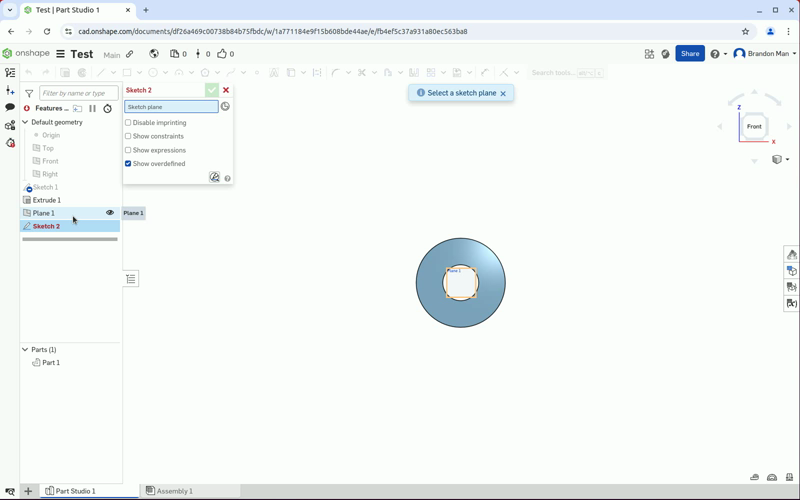
click(73, 215)
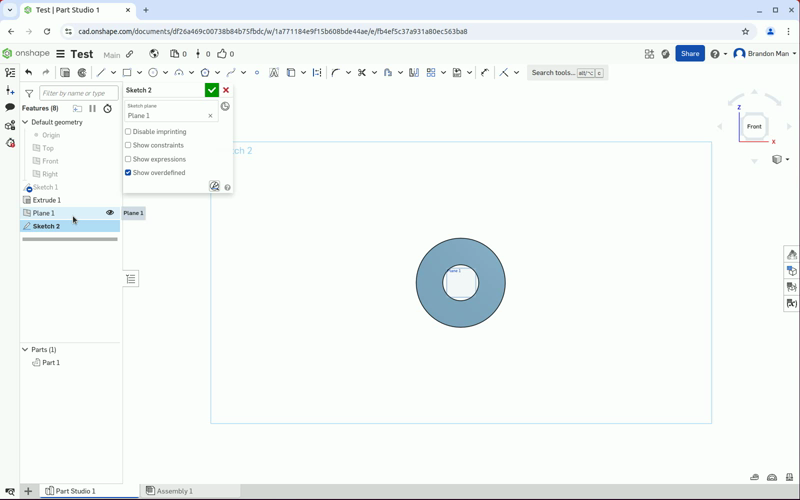
mouse_move(73, 352)
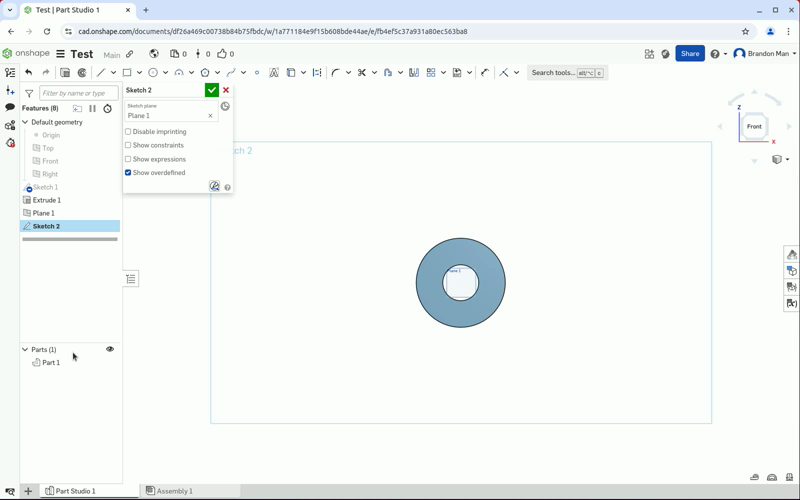
key(y)
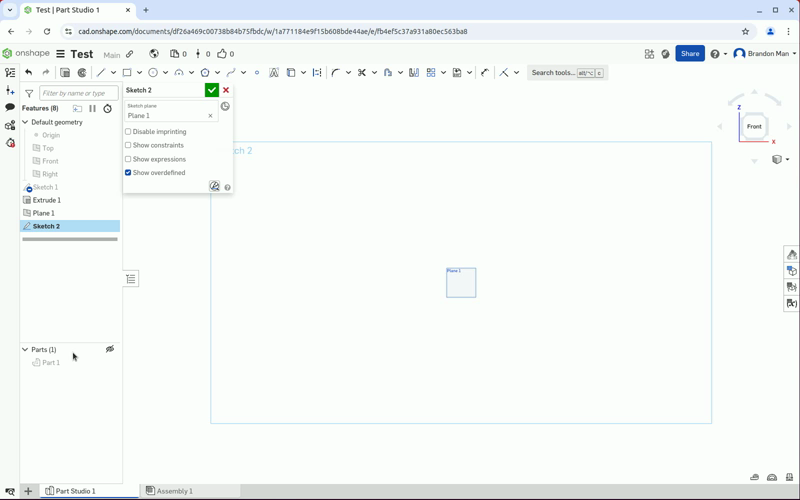
key(c)
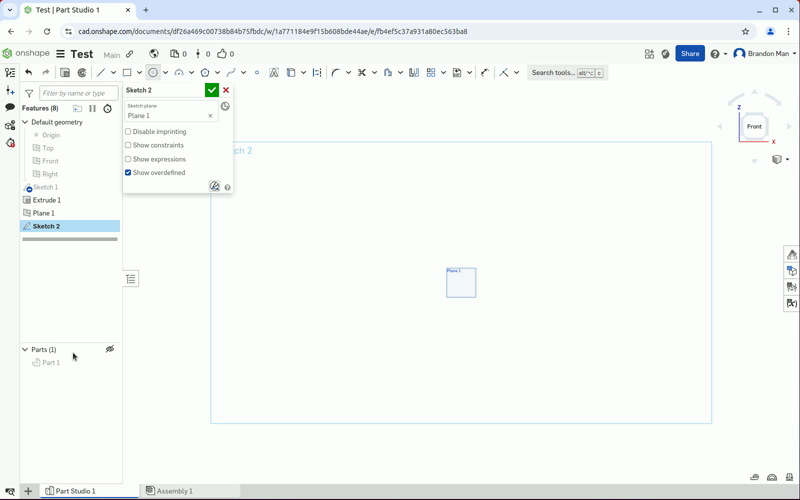
key_down(shift)
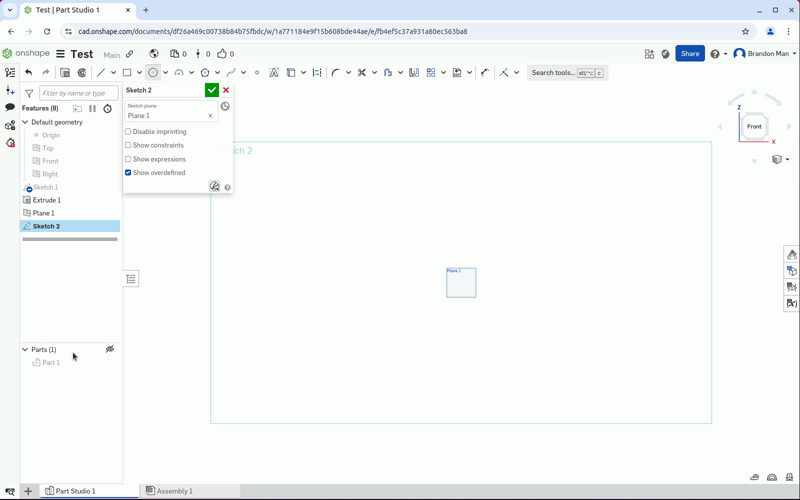
mouse_move(460, 282)
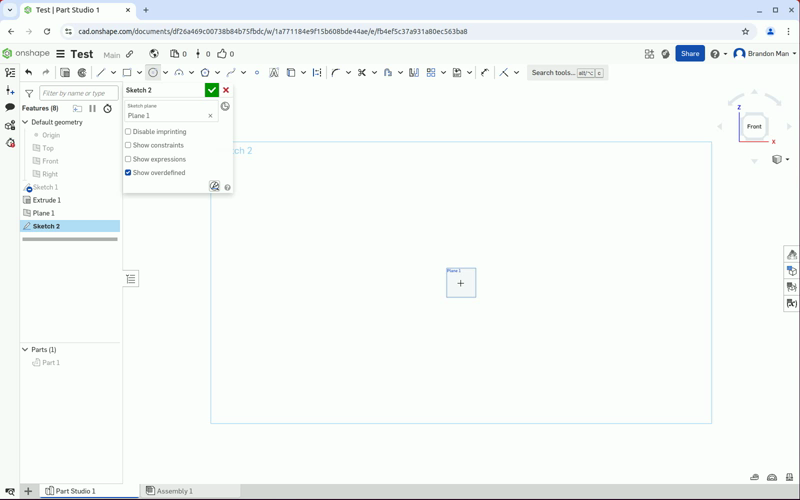
click(460, 282)
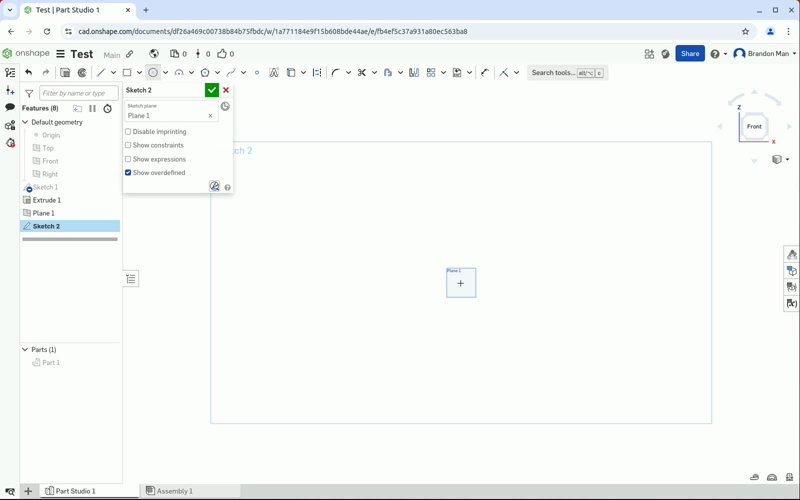
key_up(shift)
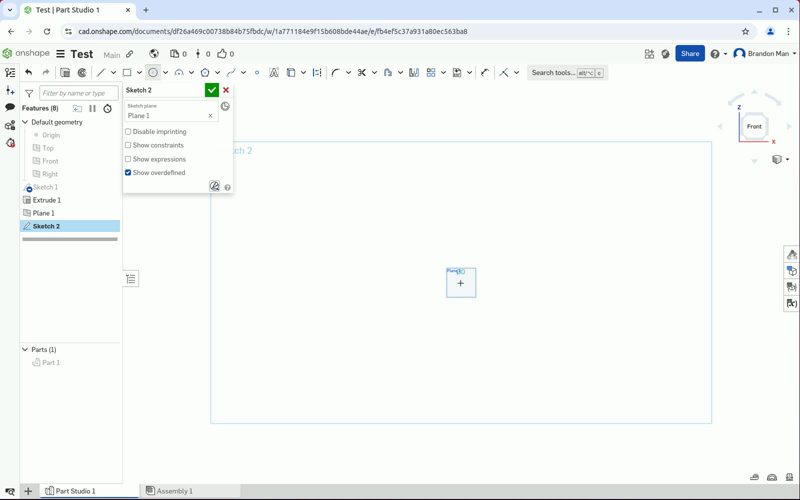
mouse_move(492, 282)
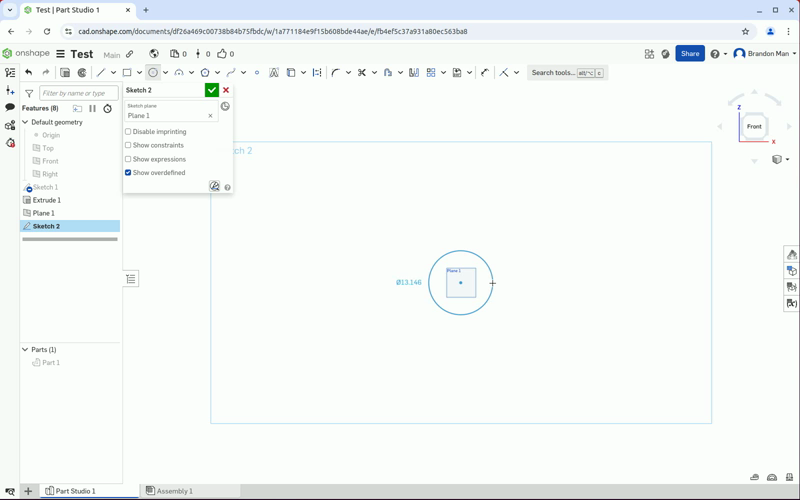
click(492, 282)
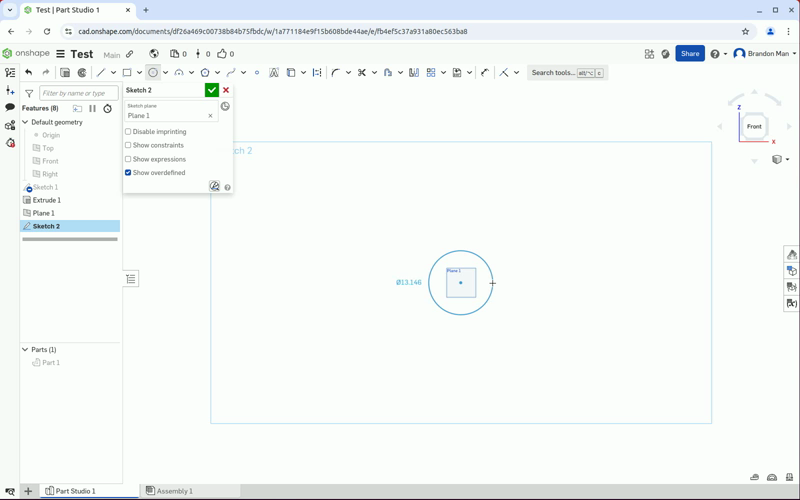
key(esc)
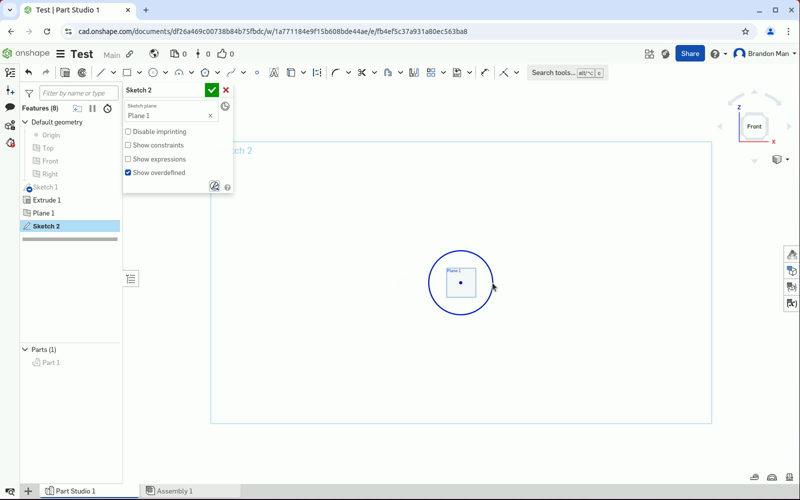
key(c)
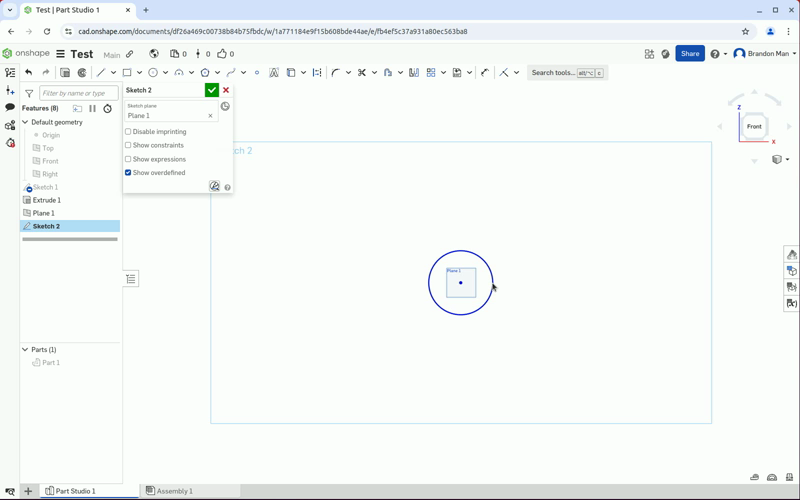
key_down(shift)
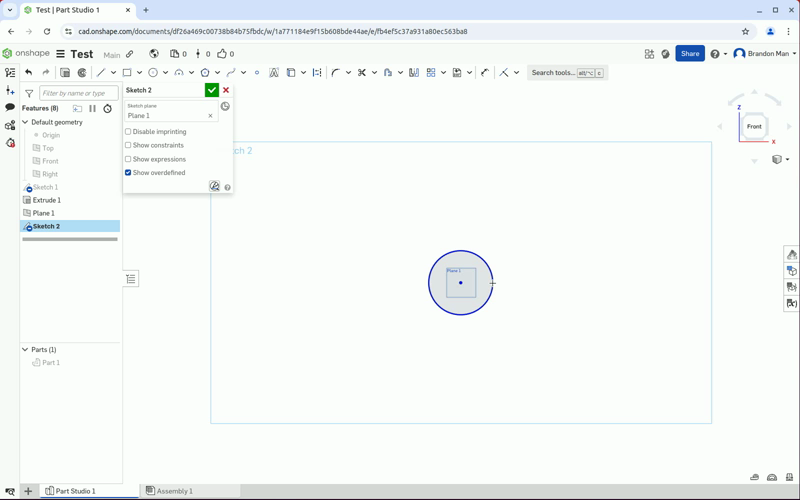
mouse_move(460, 282)
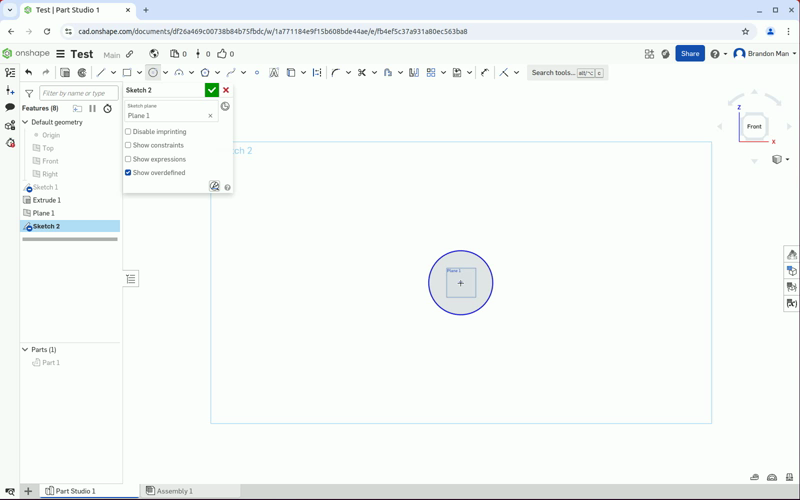
click(460, 282)
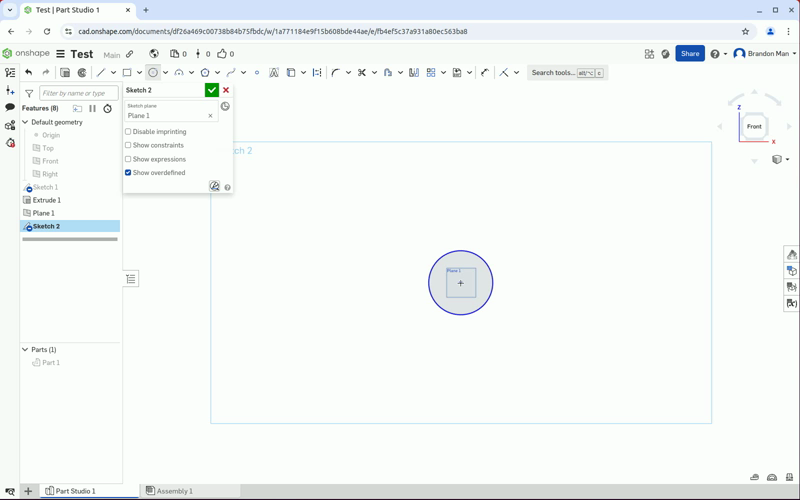
key_up(shift)
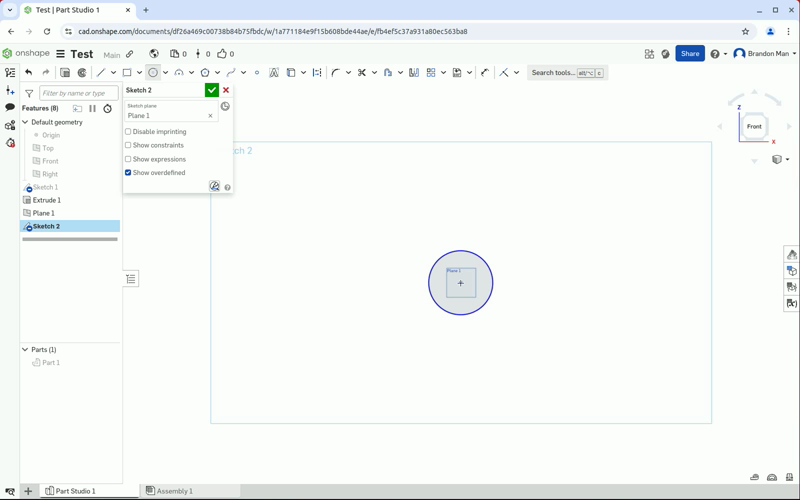
mouse_move(478, 282)
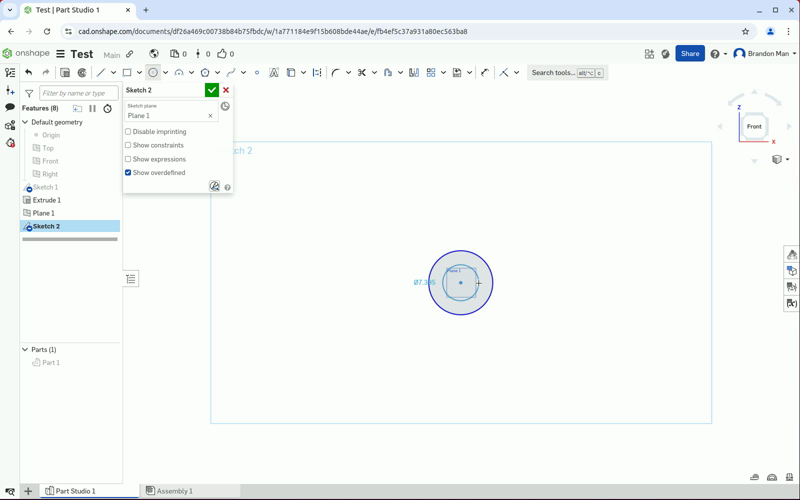
click(478, 282)
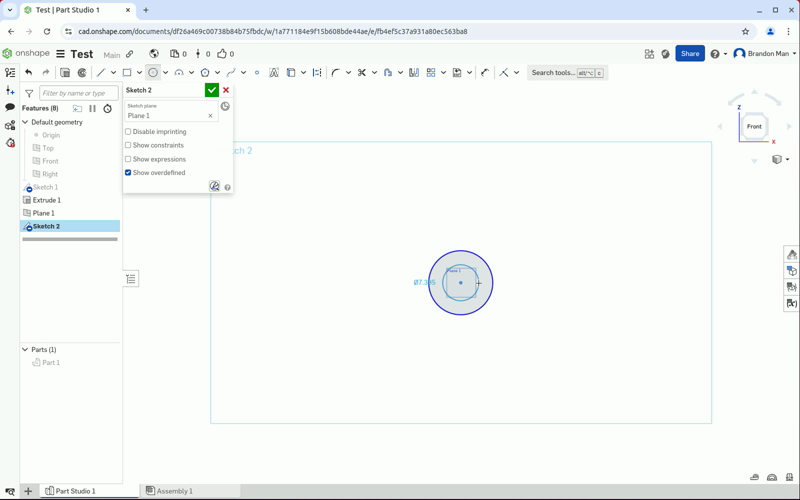
key(esc)
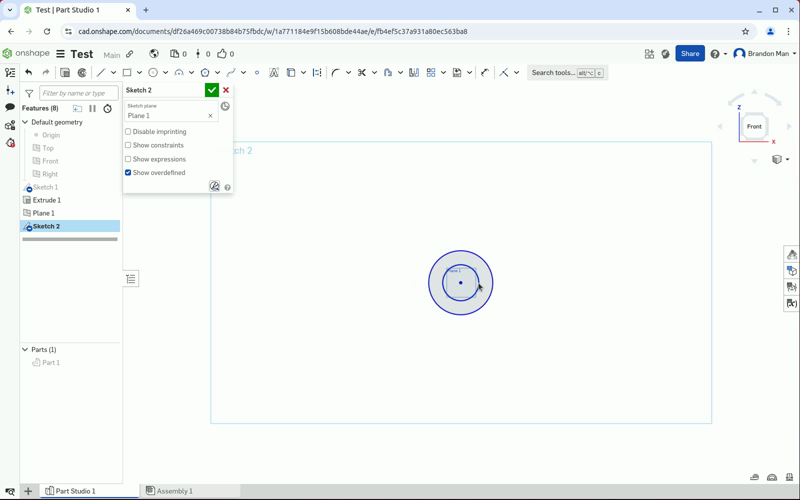
mouse_move(483, 271)
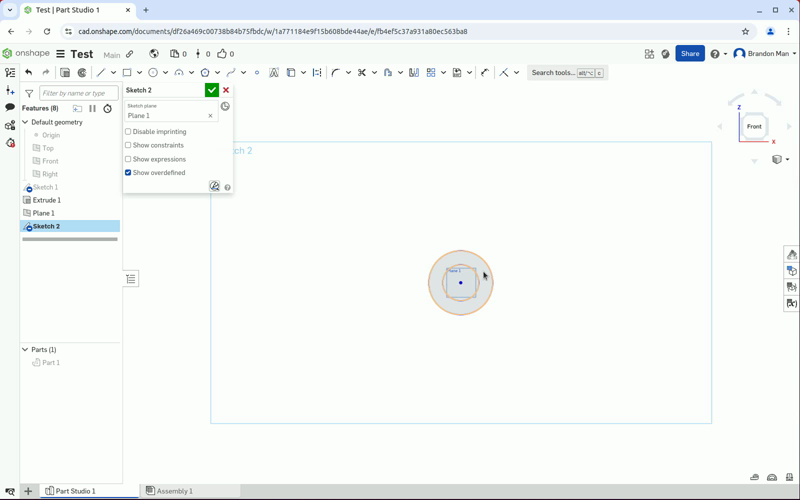
click(483, 271)
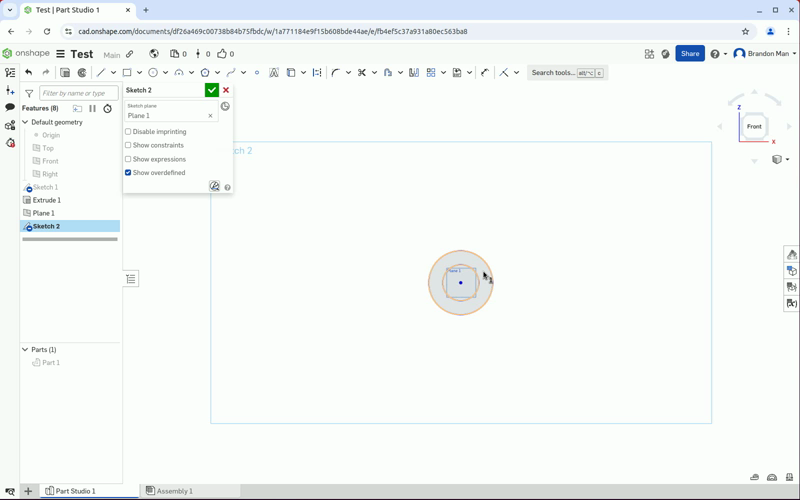
mouse_move(73, 352)
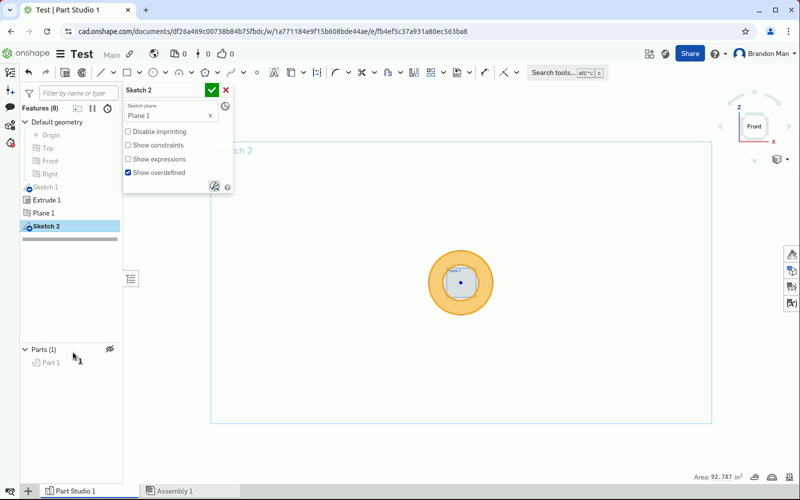
key(shift+y)
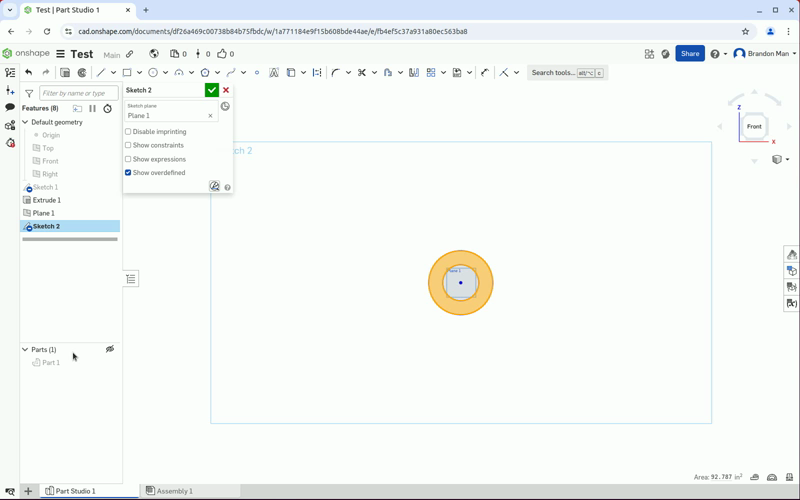
key(shift+e)
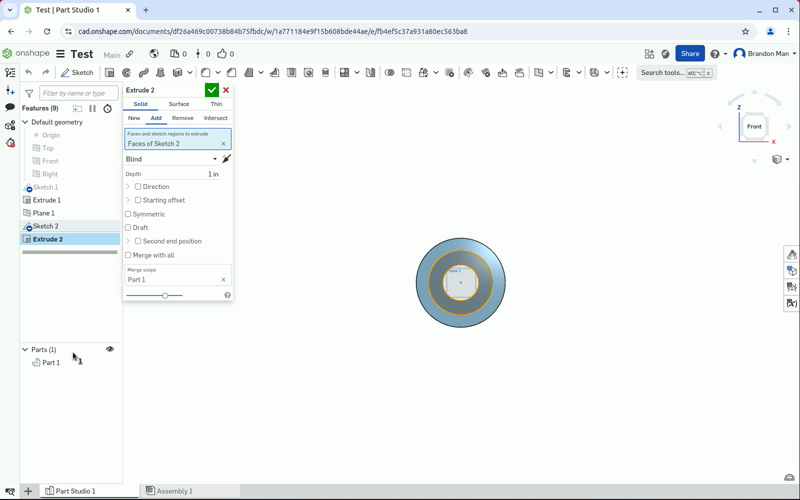
mouse_move(143, 106)
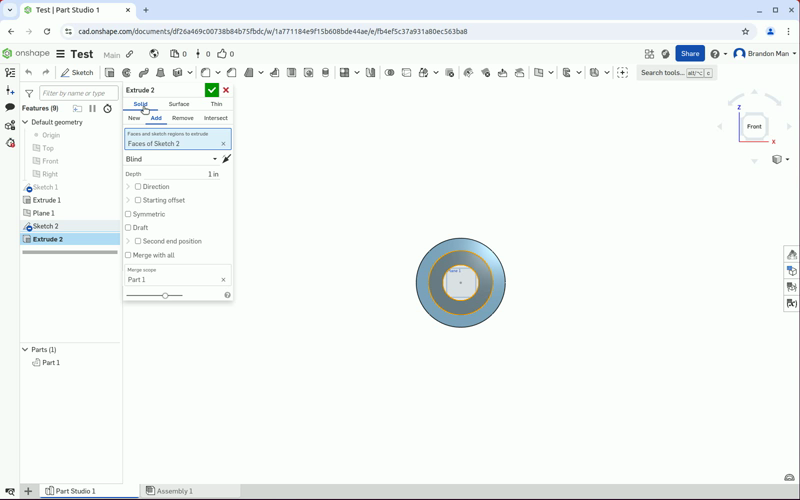
click(143, 106)
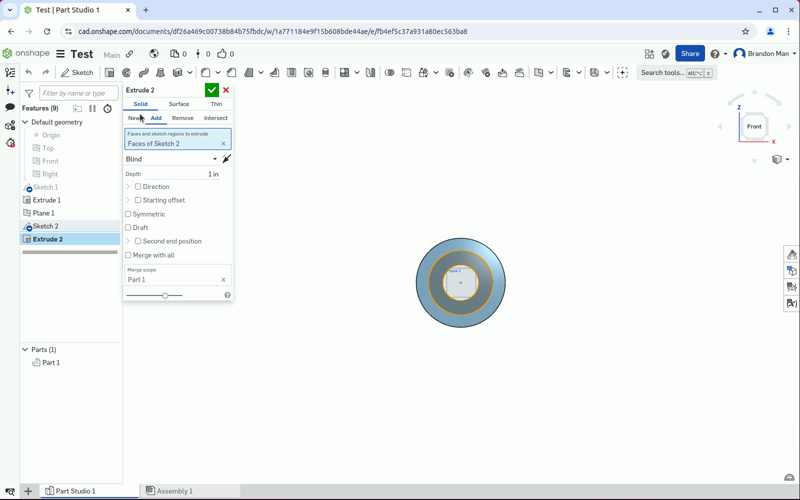
mouse_move(137, 120)
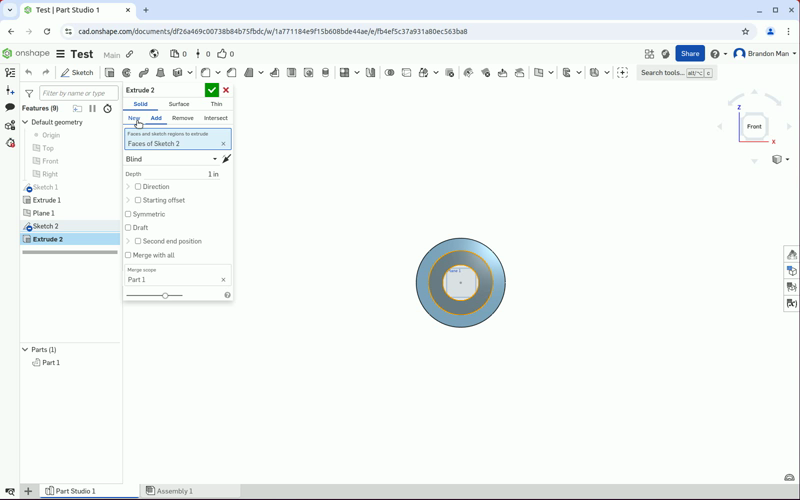
click(137, 120)
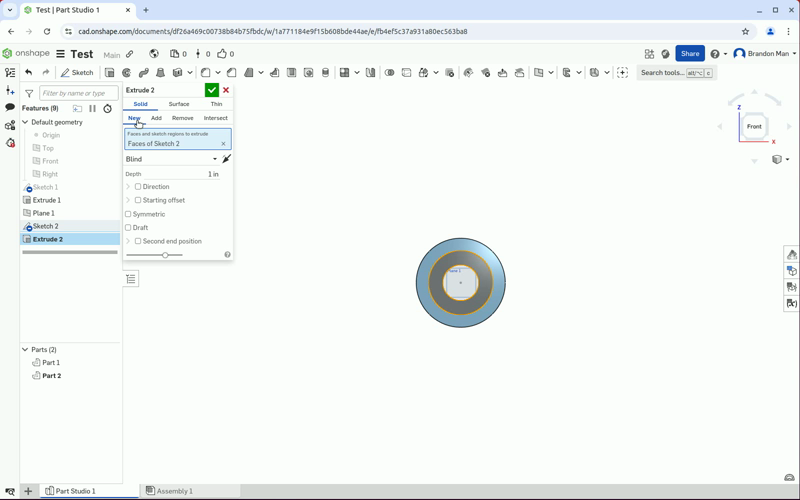
key(tab, 4)
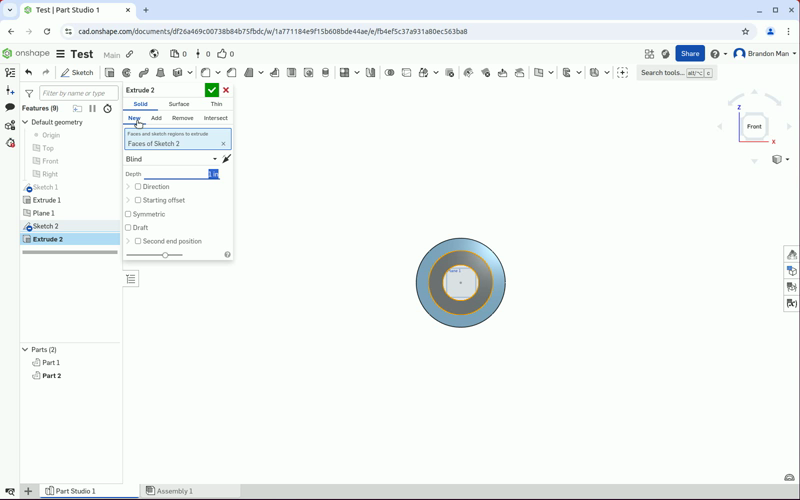
text(1.204)
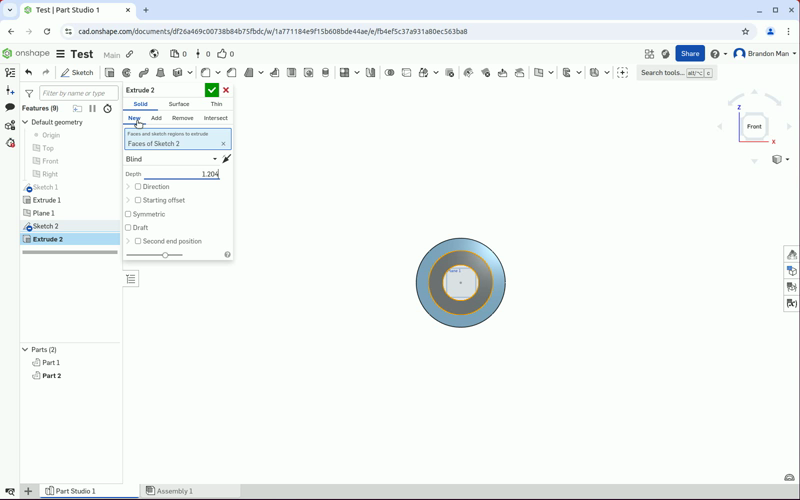
key(enter)
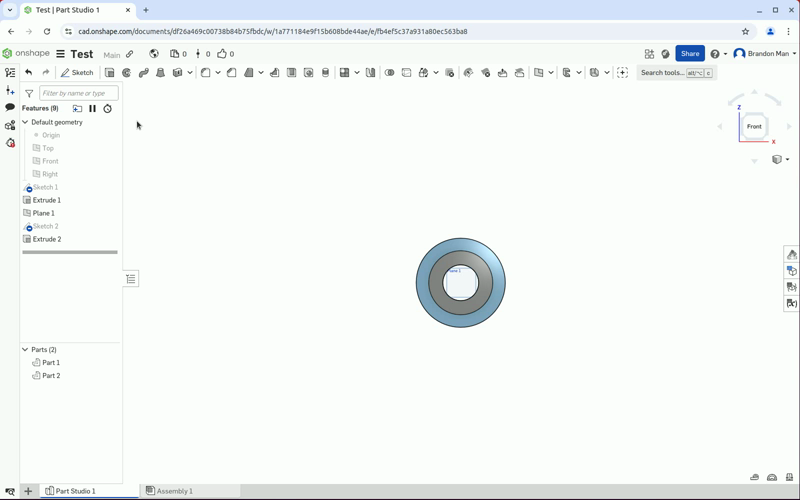
key(shift+h)
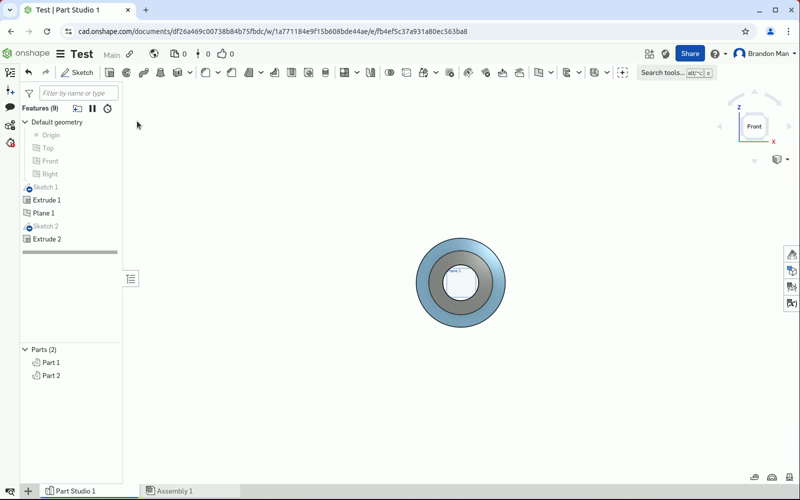
key(shift+h)
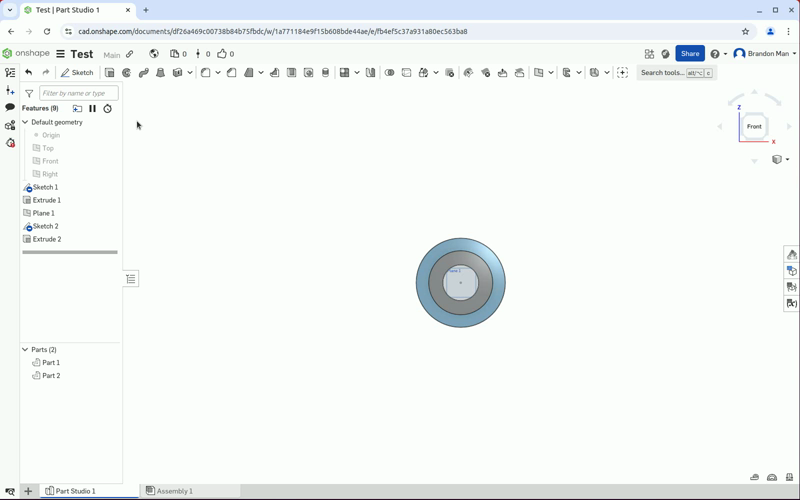
key(shift+7)
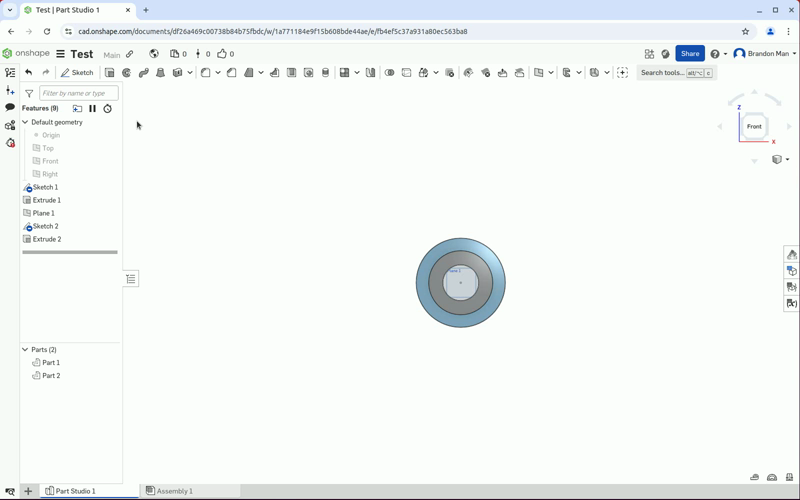
key(left, 2)
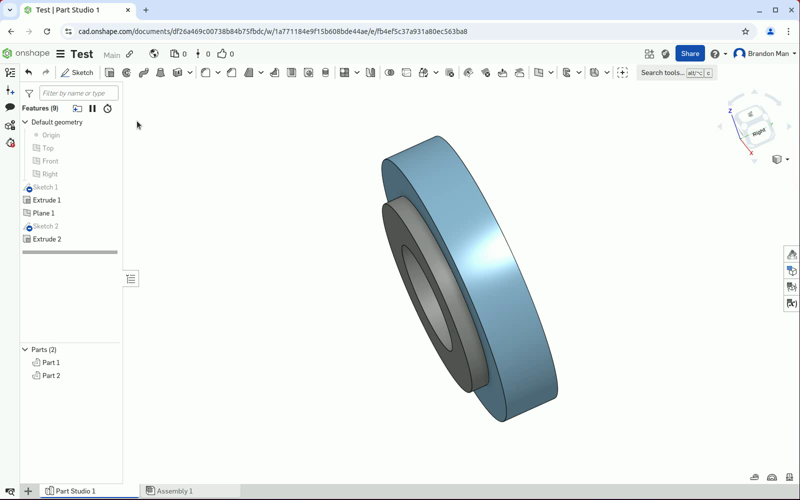
key(down, 2)
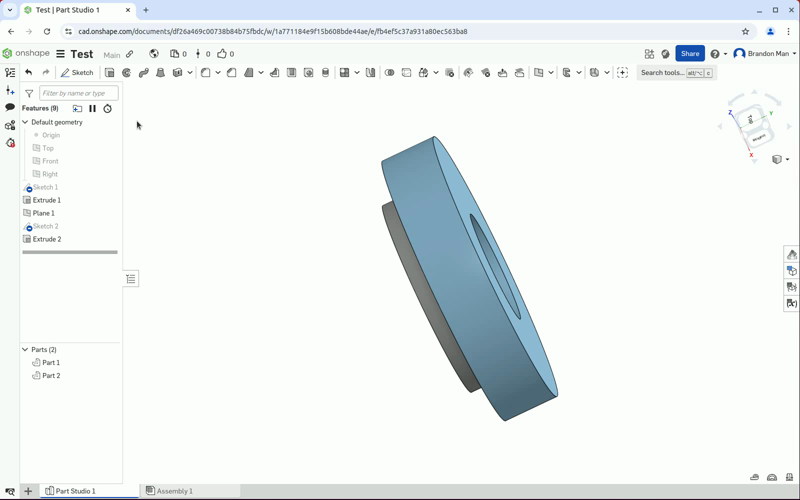
key(up, 2)
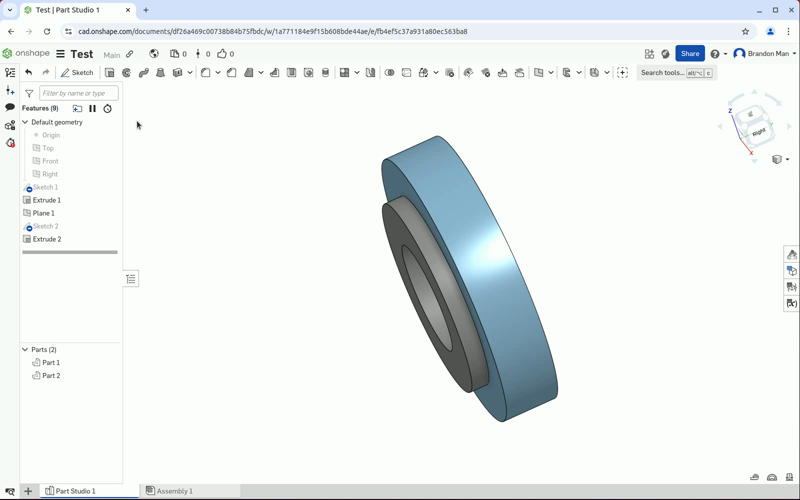
key(right, 2)
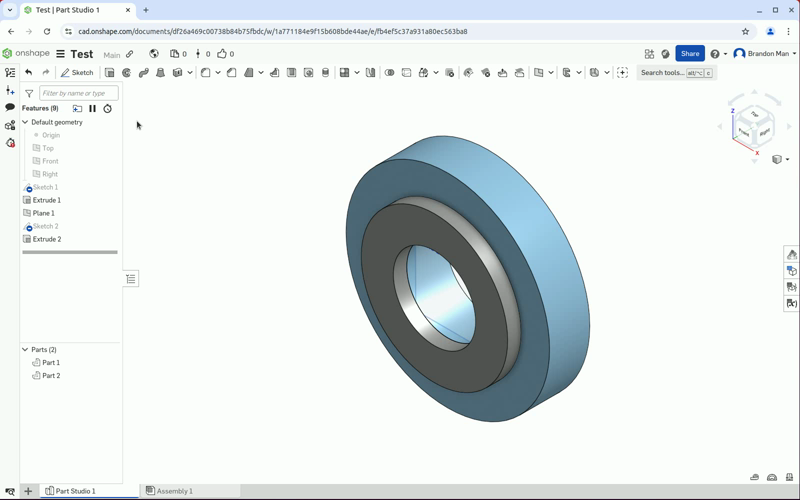
mouse_move(73, 189)
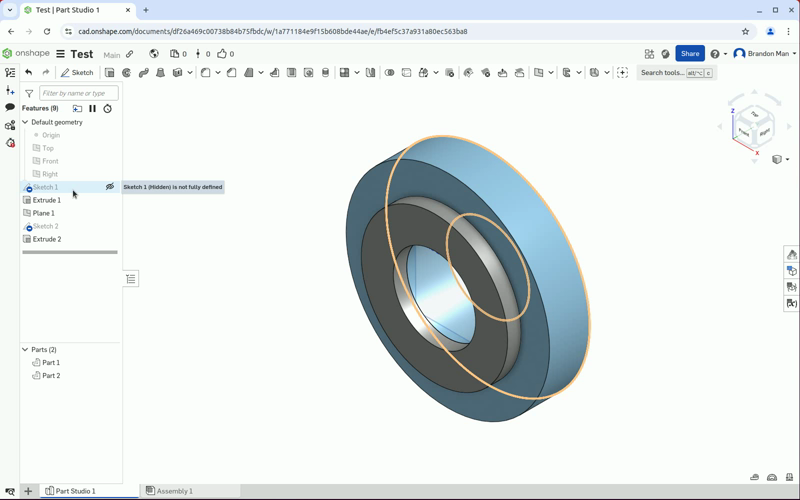
click(73, 189)